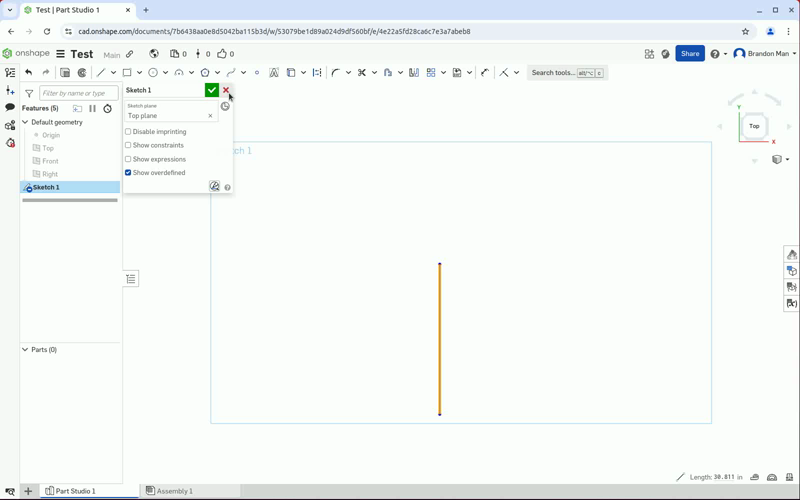
key(shift+h)
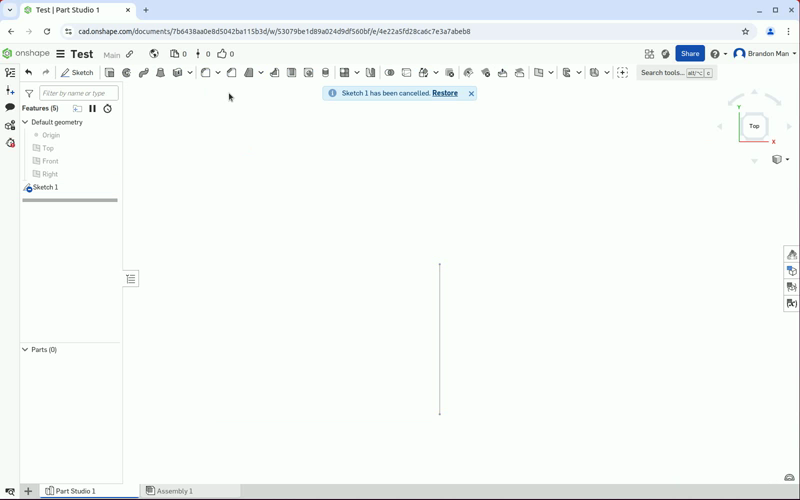
key(shift+s)
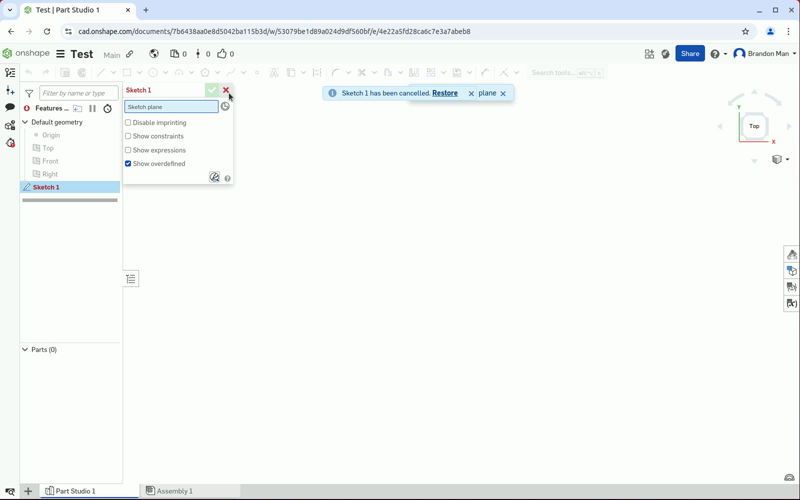
mouse_move(73, 150)
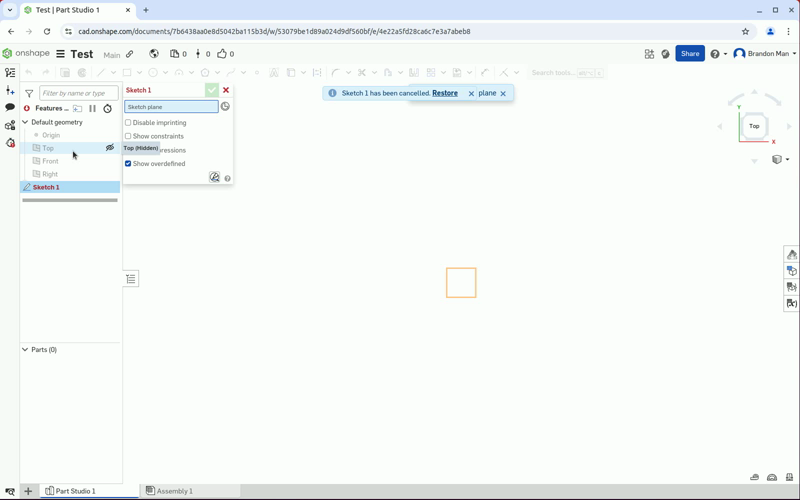
click(73, 150)
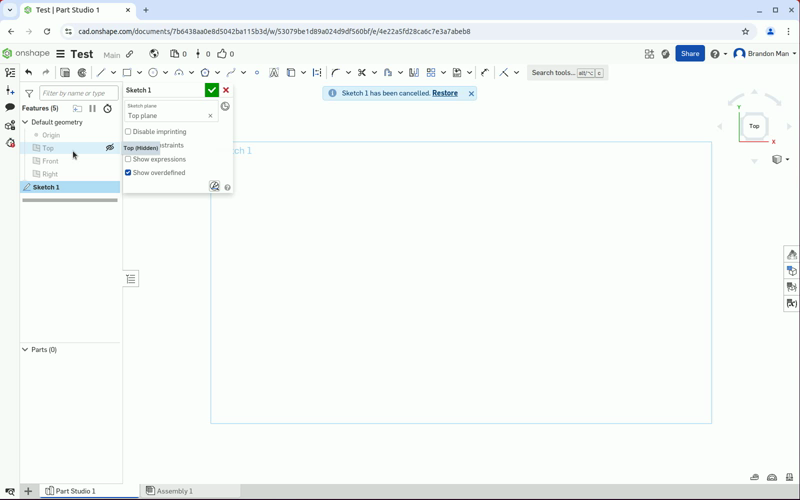
mouse_move(73, 352)
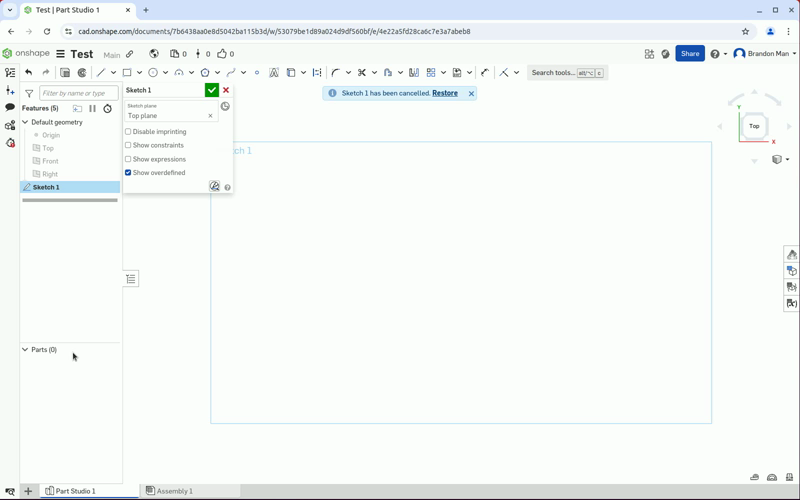
key(y)
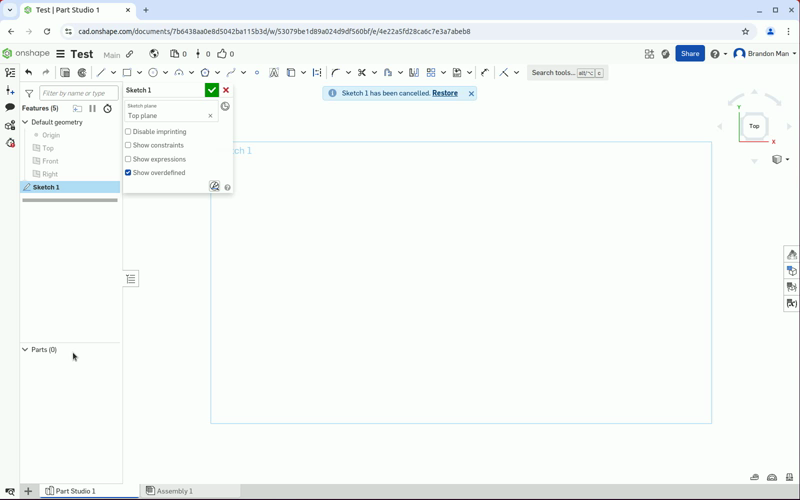
key(l)
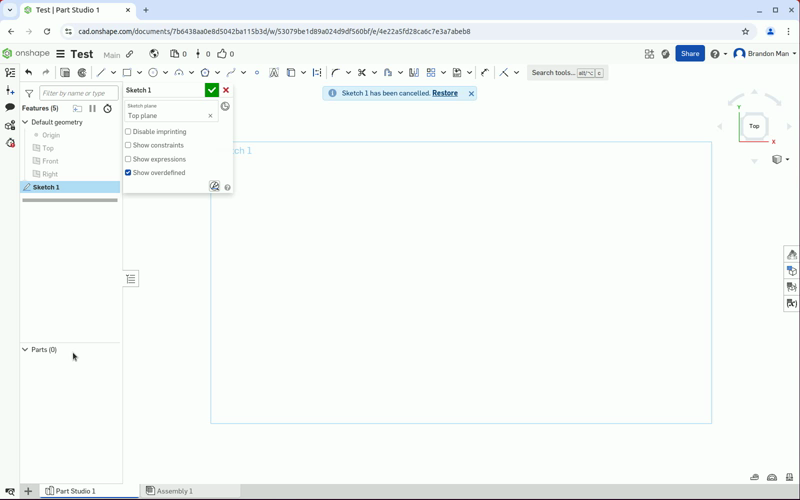
key_down(shift)
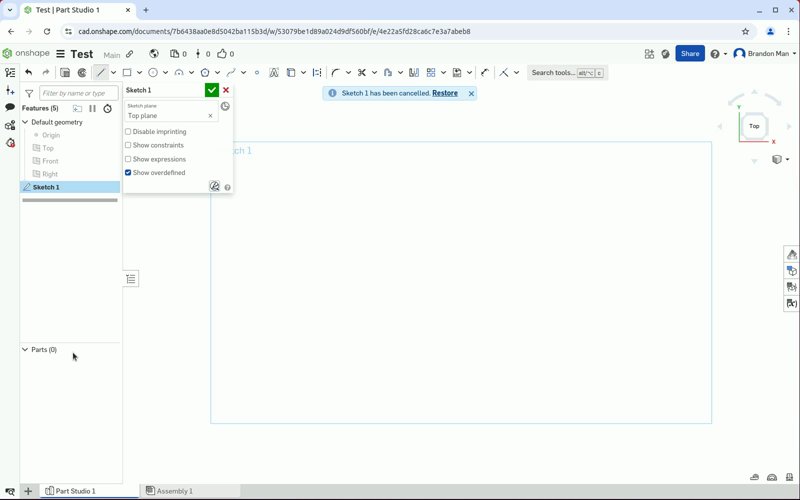
mouse_move(348, 395)
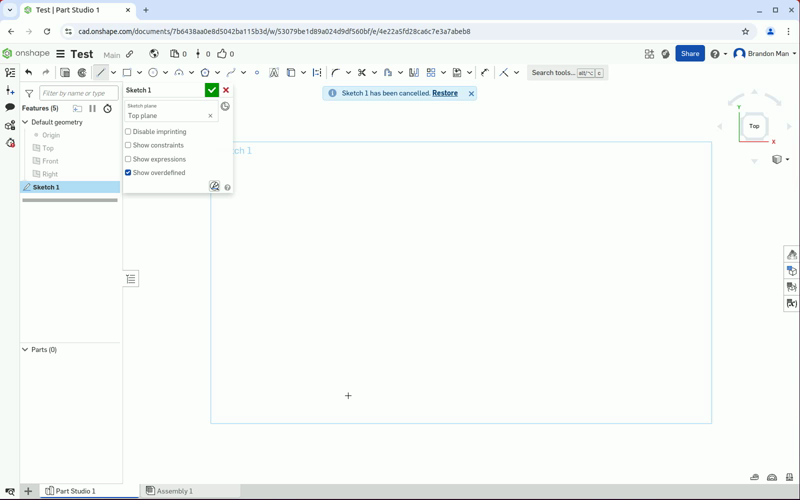
click(348, 395)
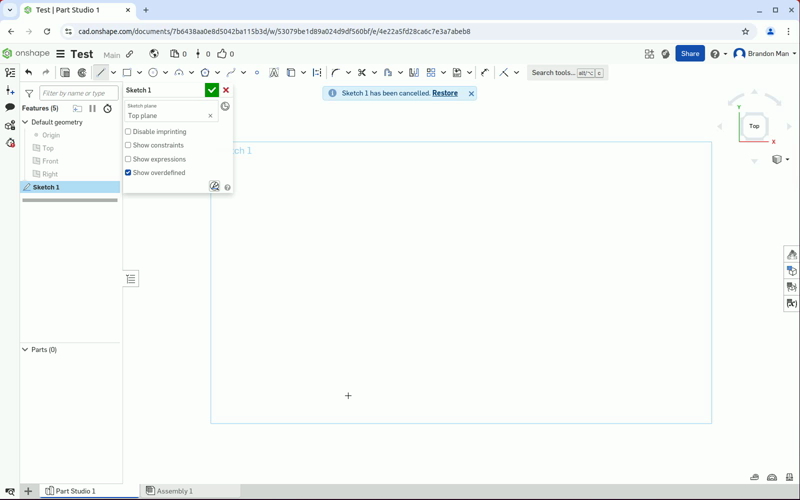
key_up(shift)
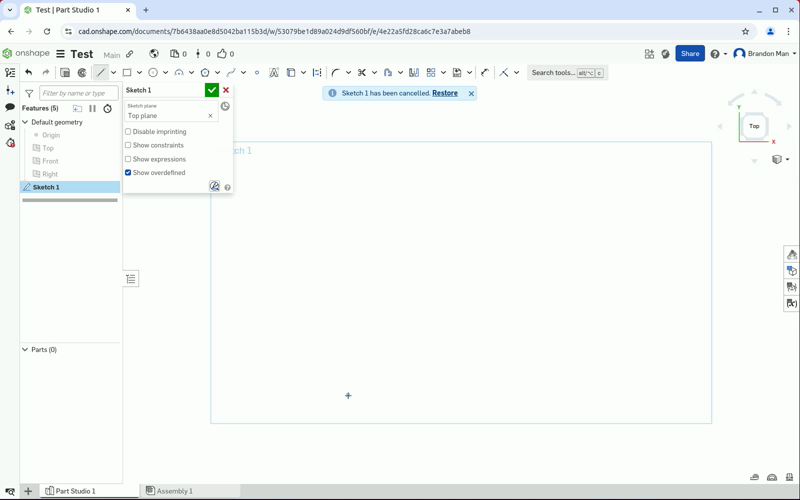
key_down(shift)
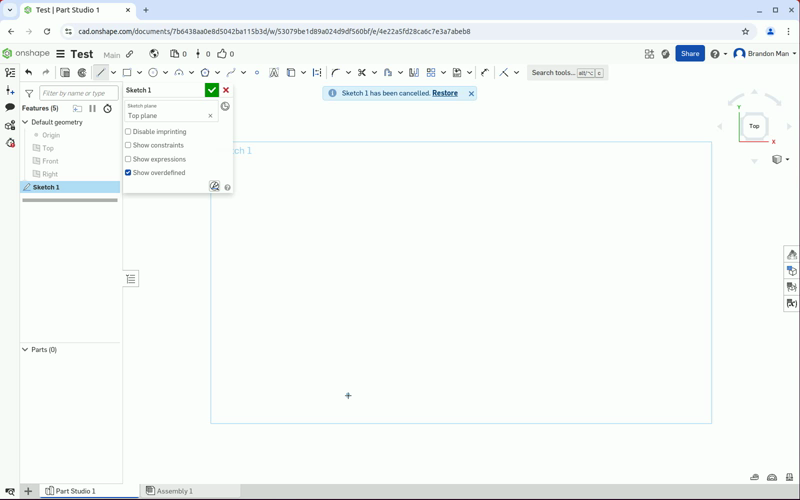
mouse_move(572, 395)
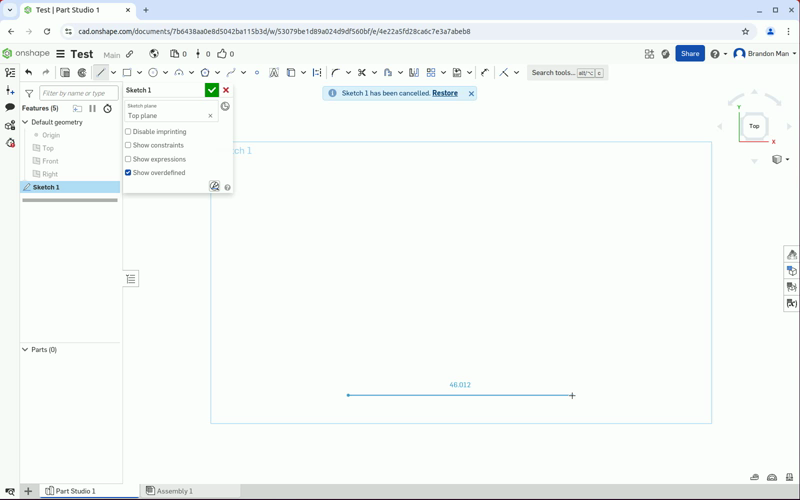
click(572, 395)
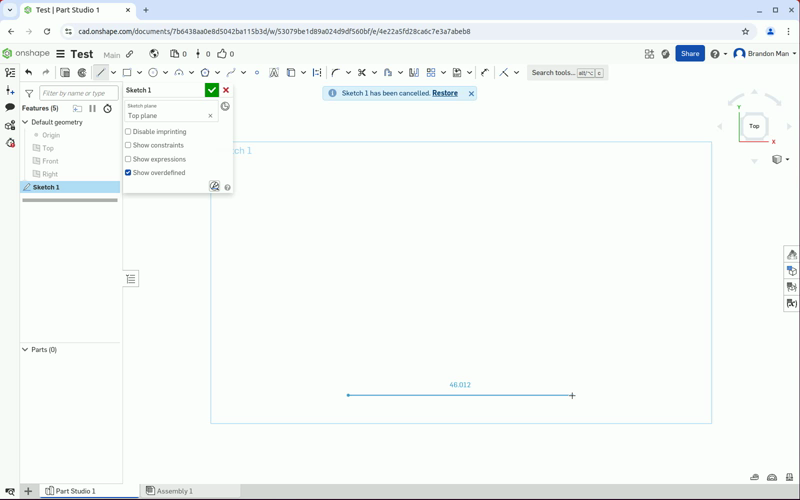
key_up(shift)
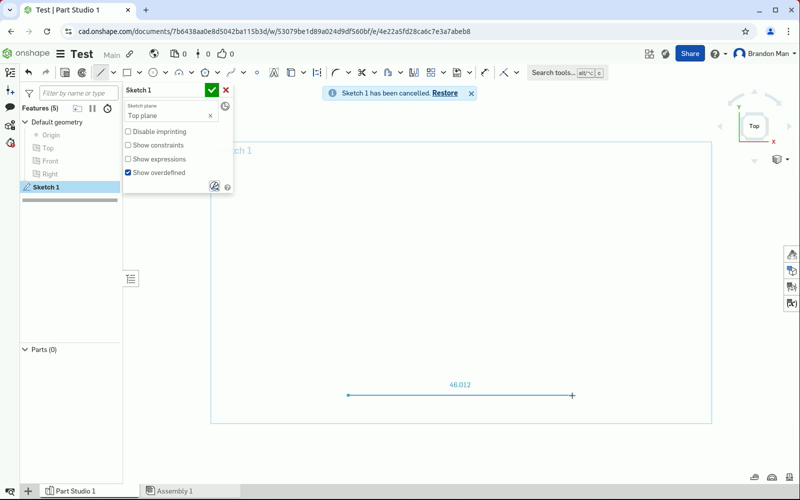
key_down(shift)
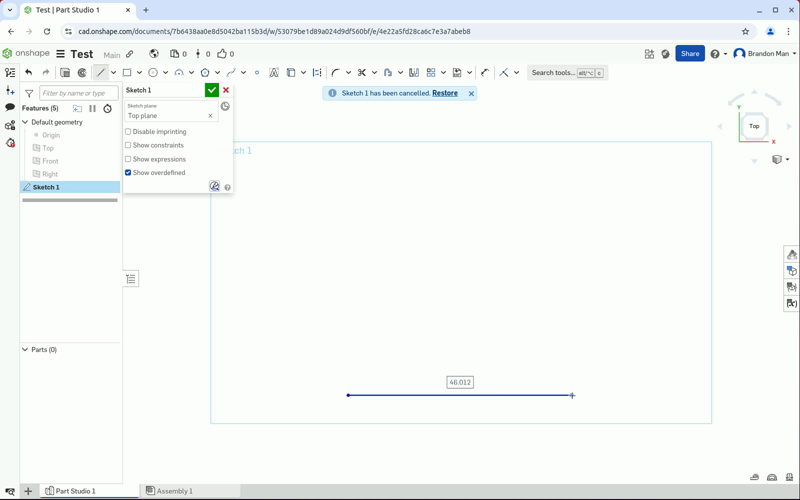
mouse_move(572, 171)
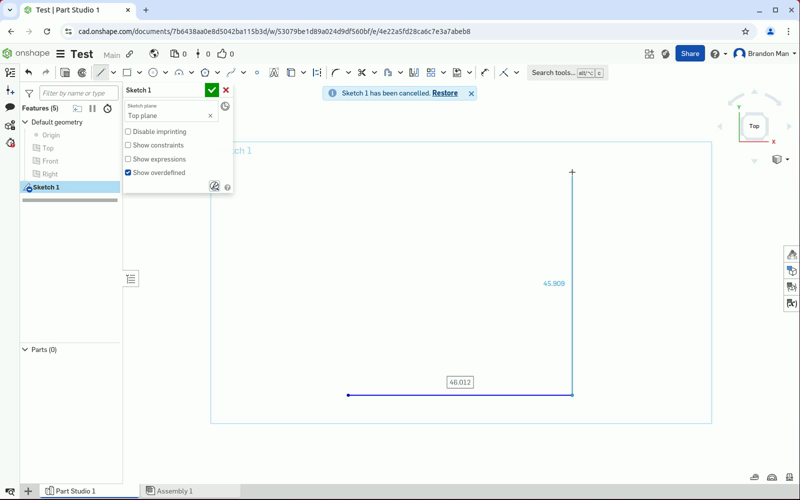
click(572, 171)
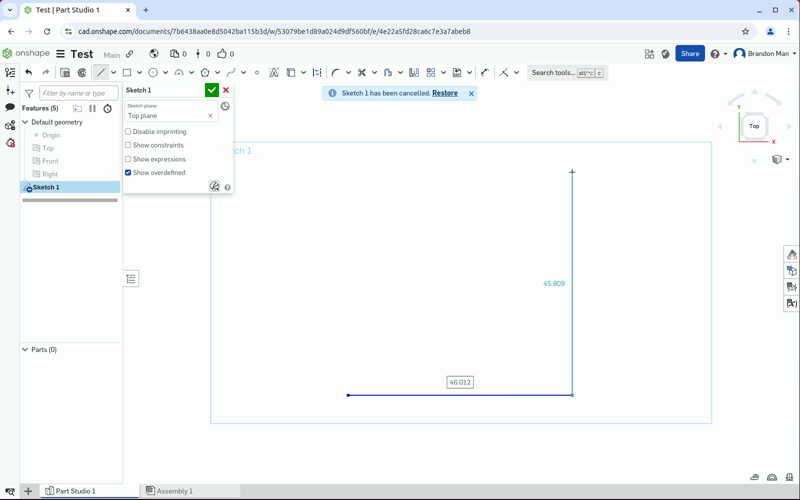
key_up(shift)
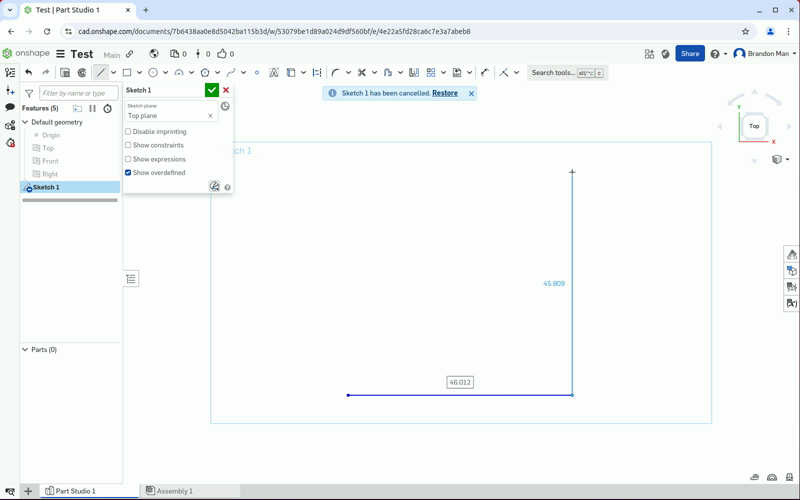
key_down(shift)
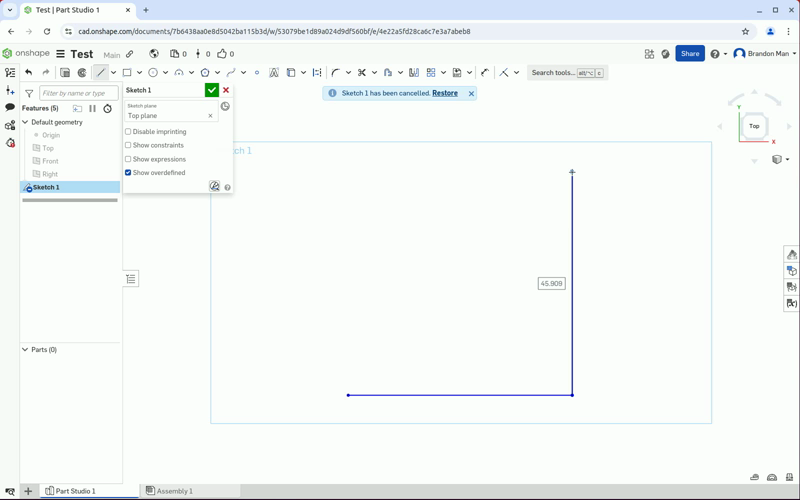
mouse_move(348, 171)
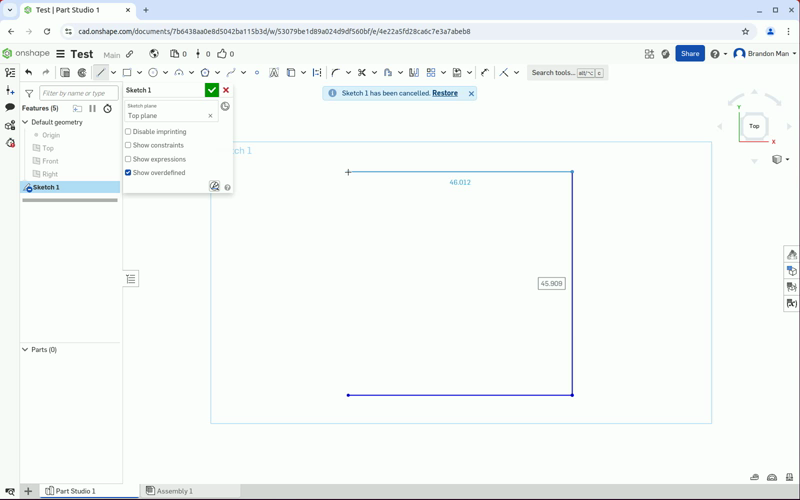
click(348, 171)
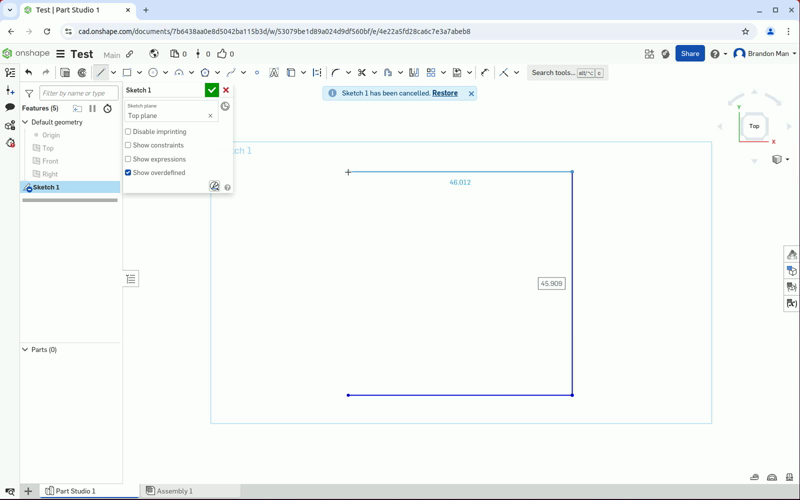
key_up(shift)
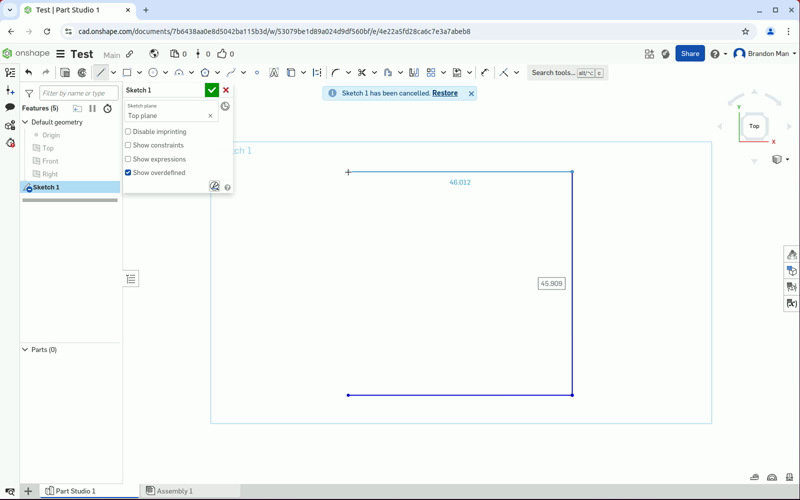
key_down(shift)
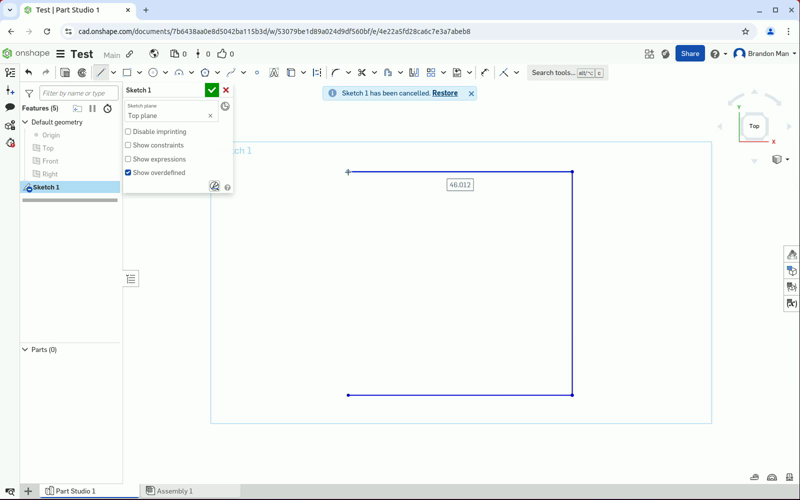
mouse_move(348, 395)
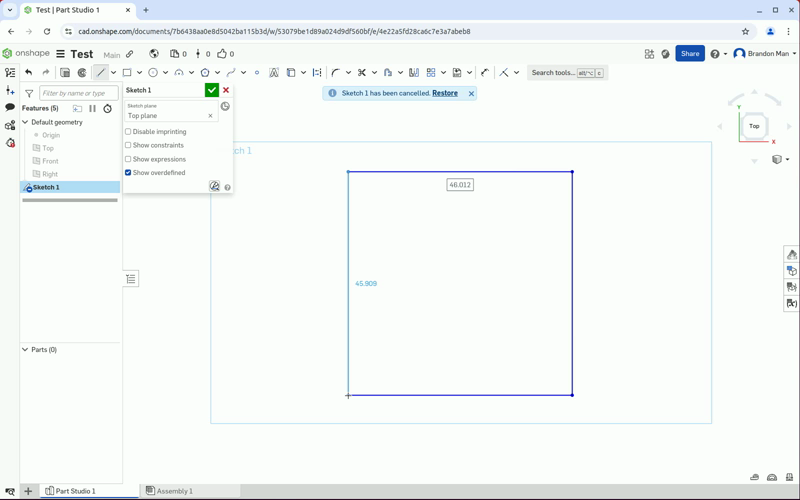
key_up(shift)
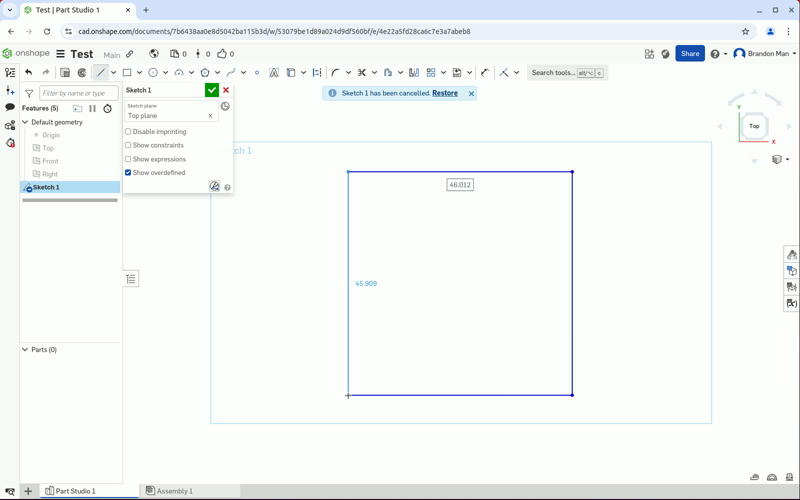
click(348, 395)
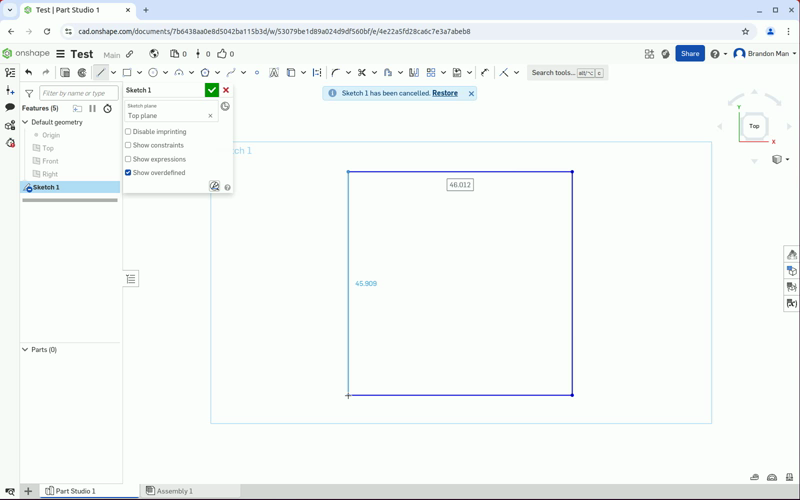
key(esc)
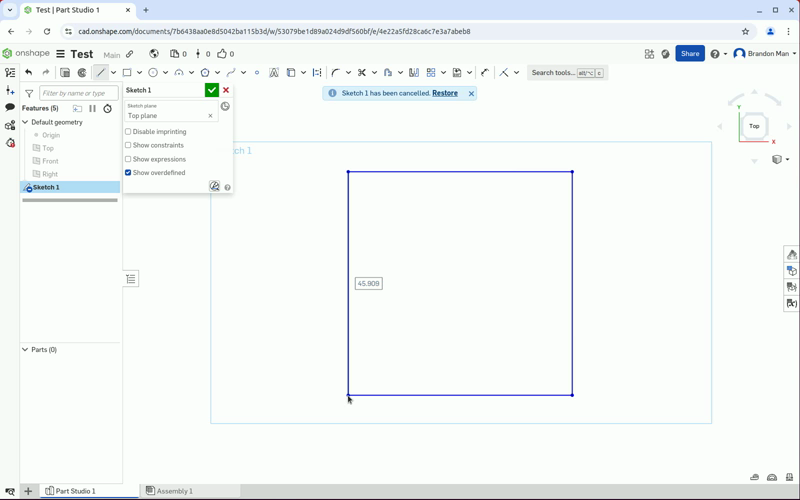
mouse_move(473, 352)
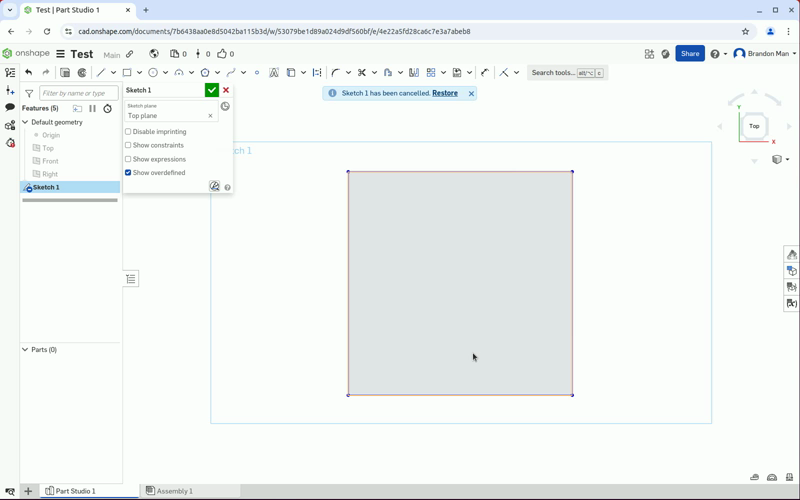
click(473, 352)
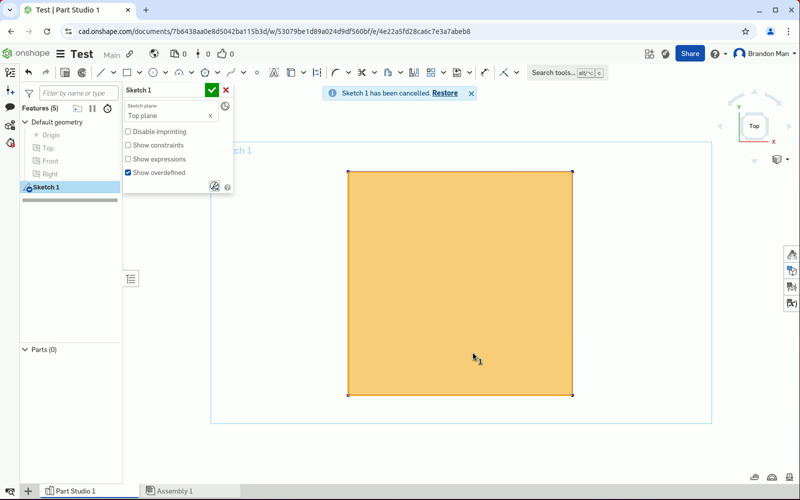
mouse_move(73, 352)
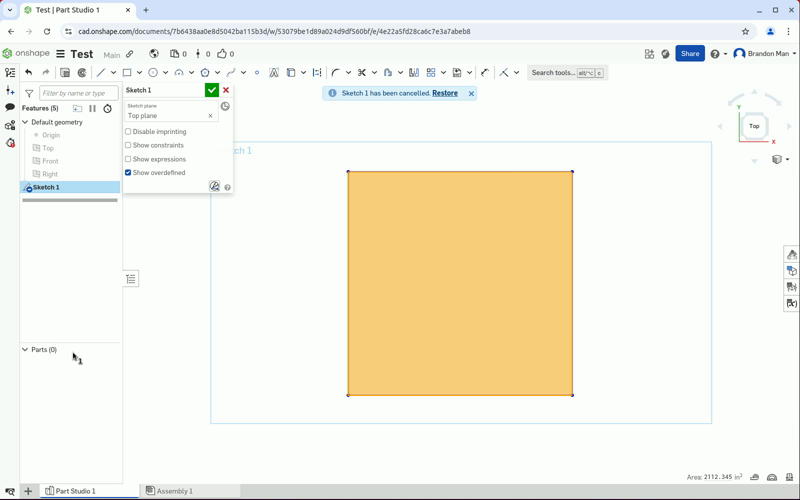
key(shift+y)
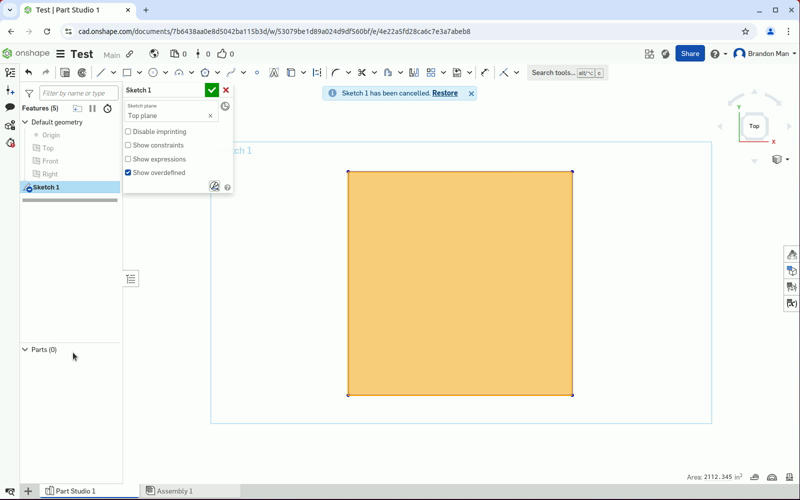
key(shift+e)
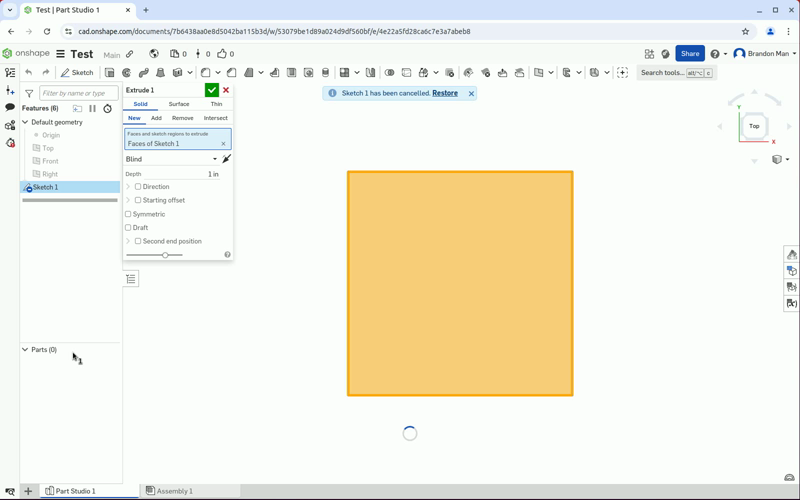
mouse_move(143, 106)
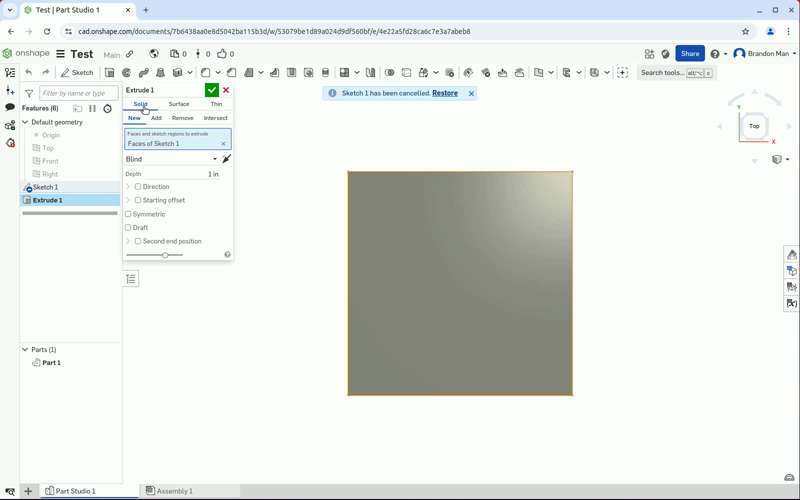
click(143, 106)
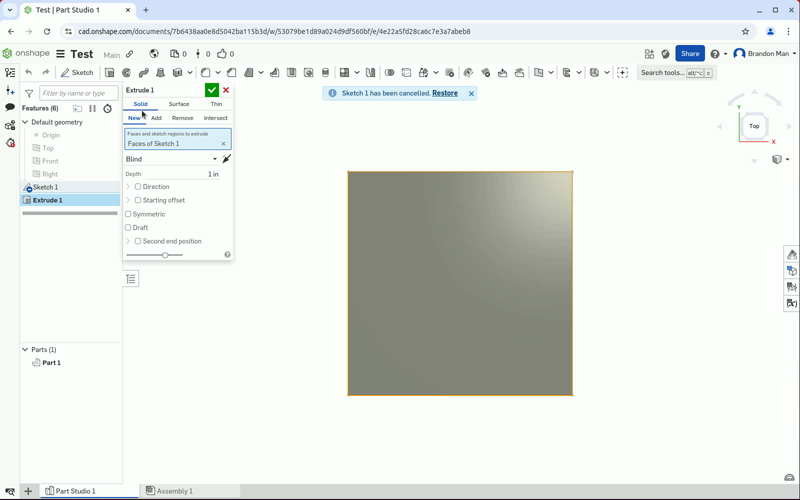
mouse_move(137, 120)
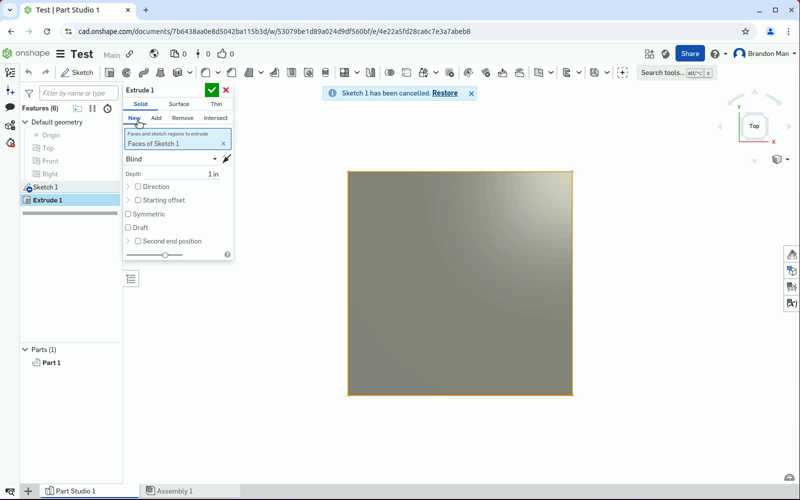
click(137, 120)
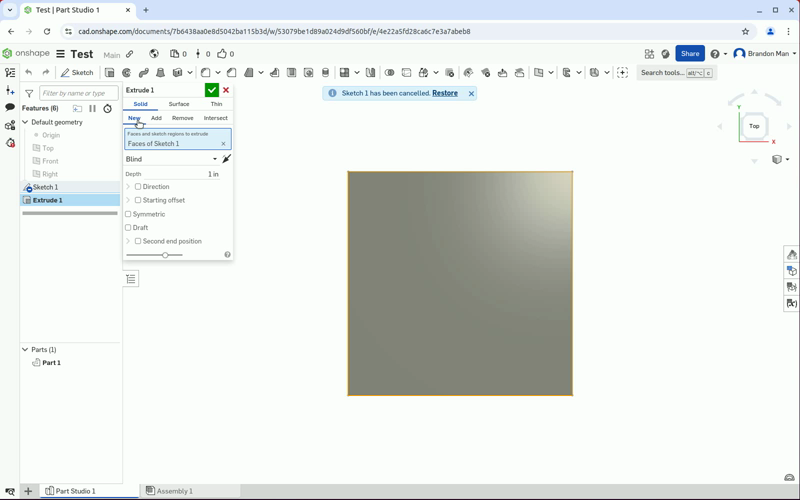
key(tab, 4)
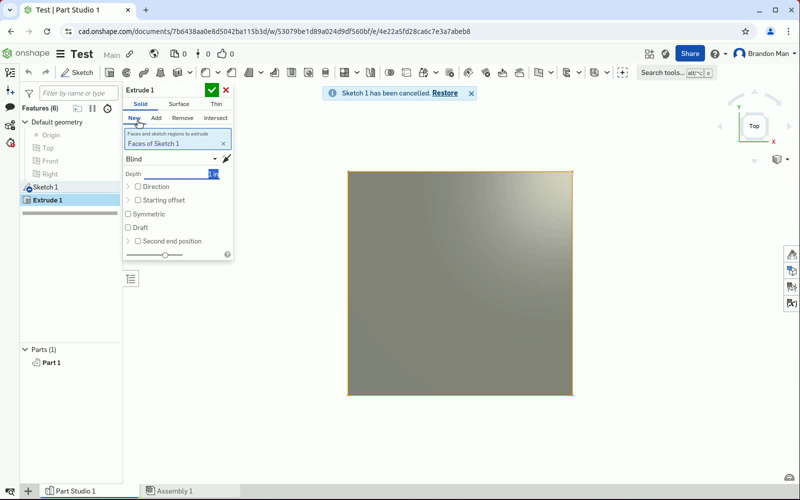
text(9.147)
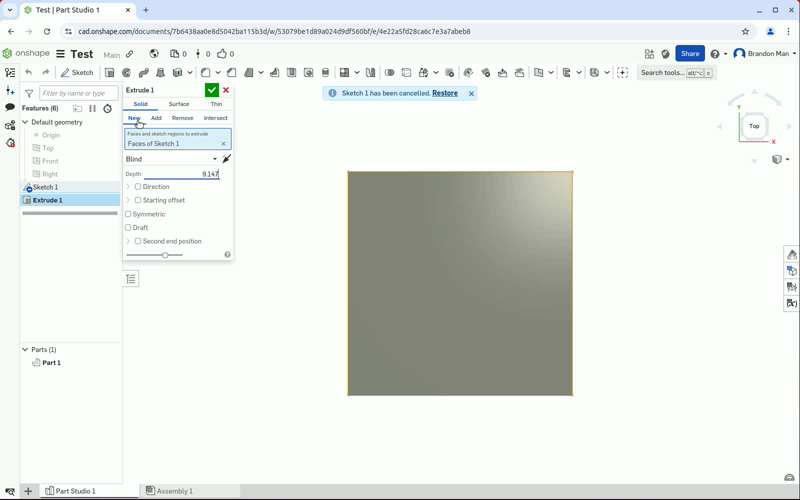
key(enter)
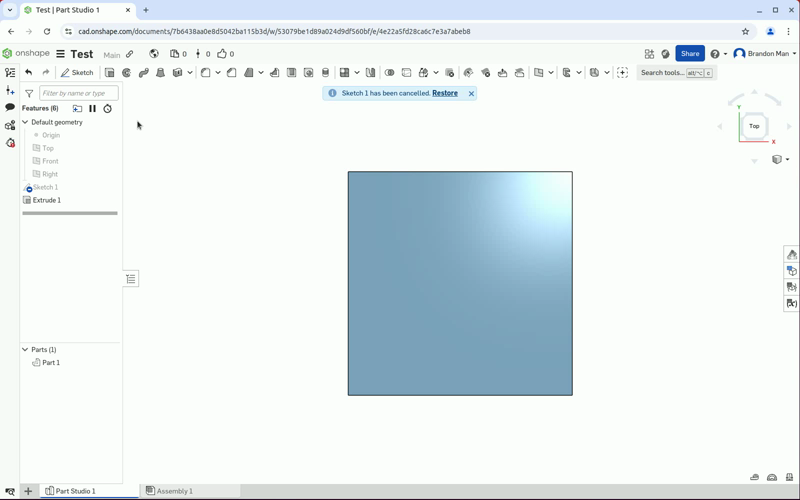
key(shift+h)
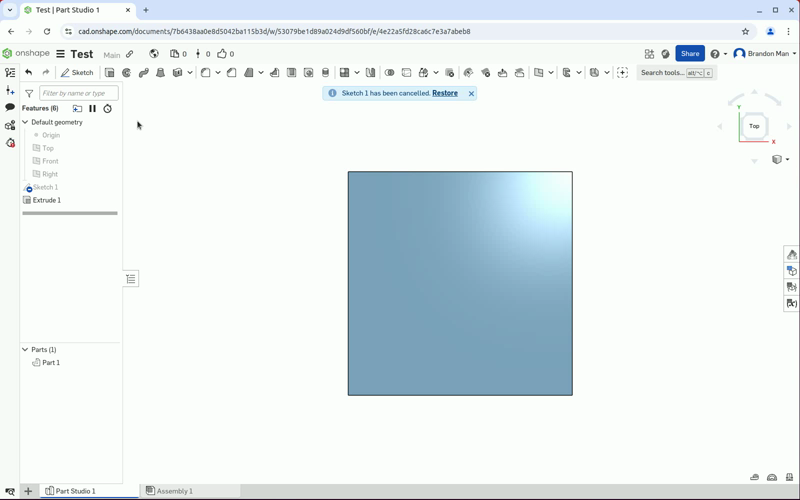
key(shift+h)
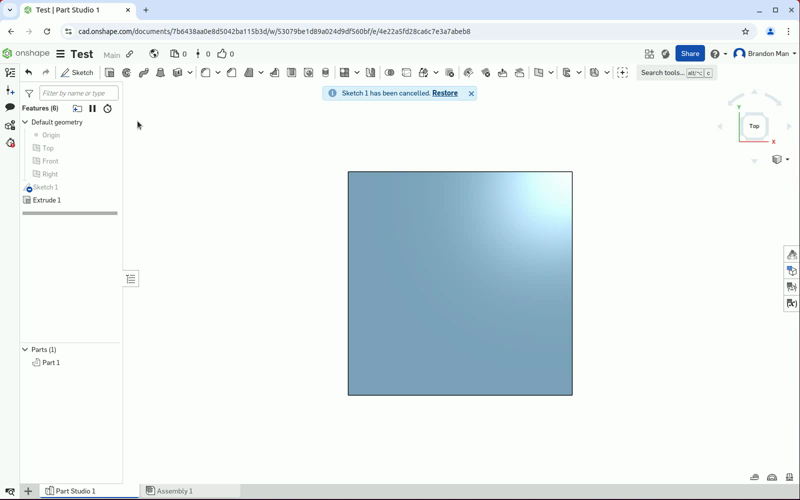
mouse_move(73, 189)
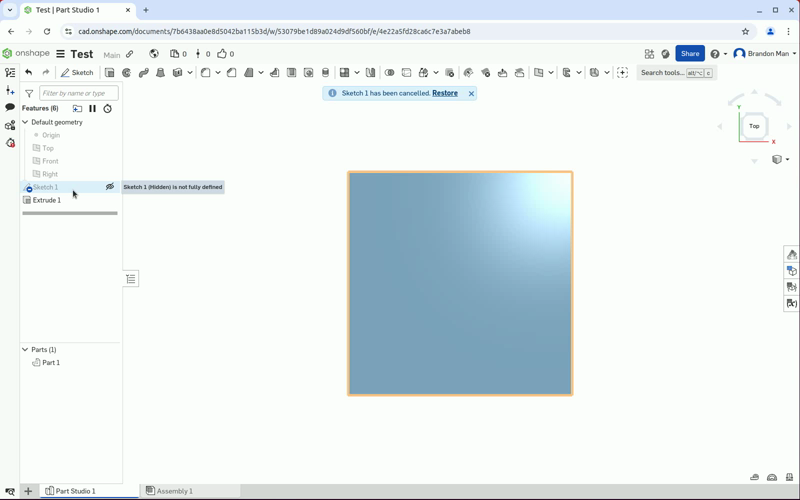
click(73, 189)
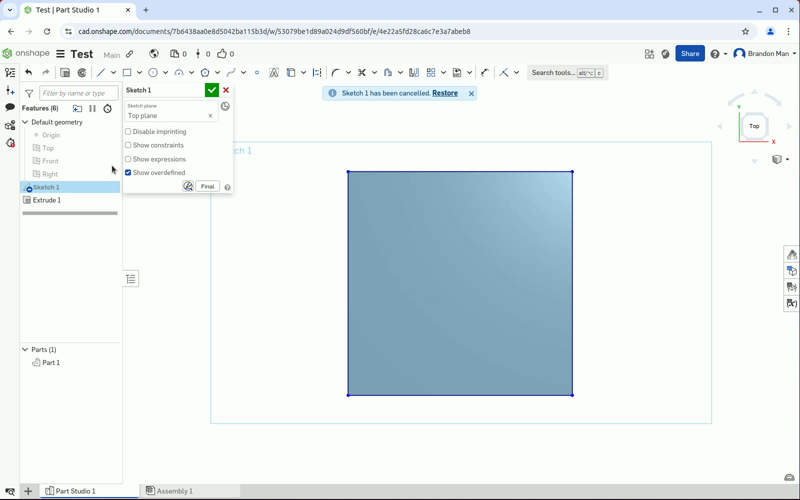
mouse_move(229, 92)
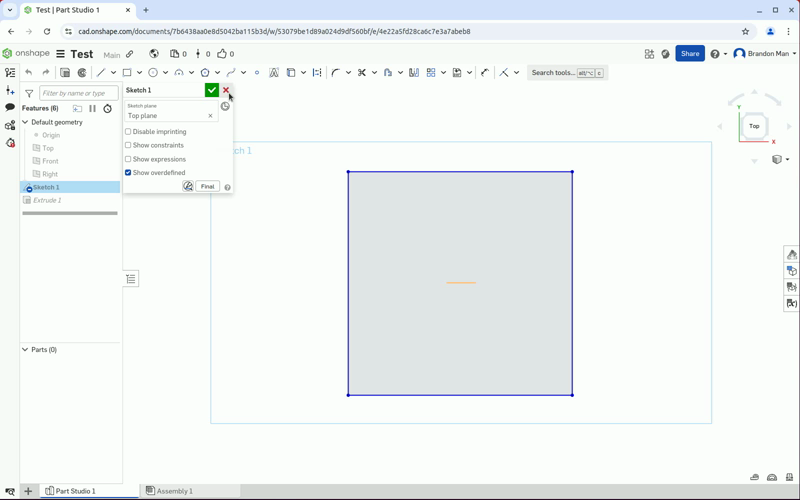
click(229, 92)
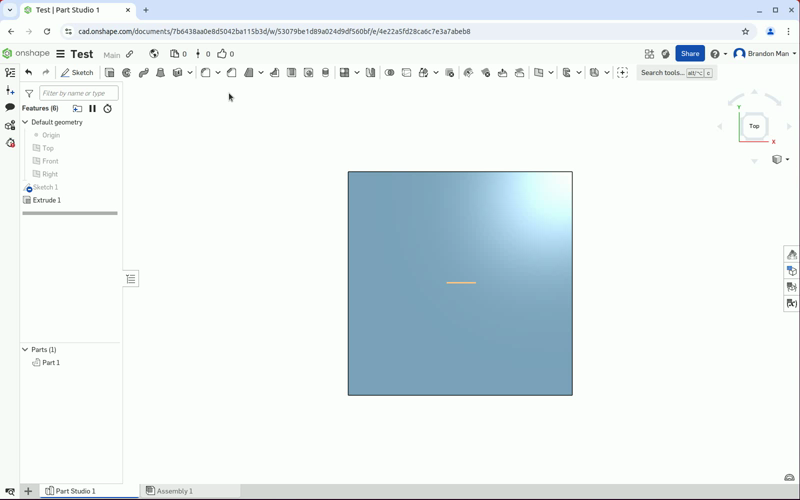
mouse_move(541, 75)
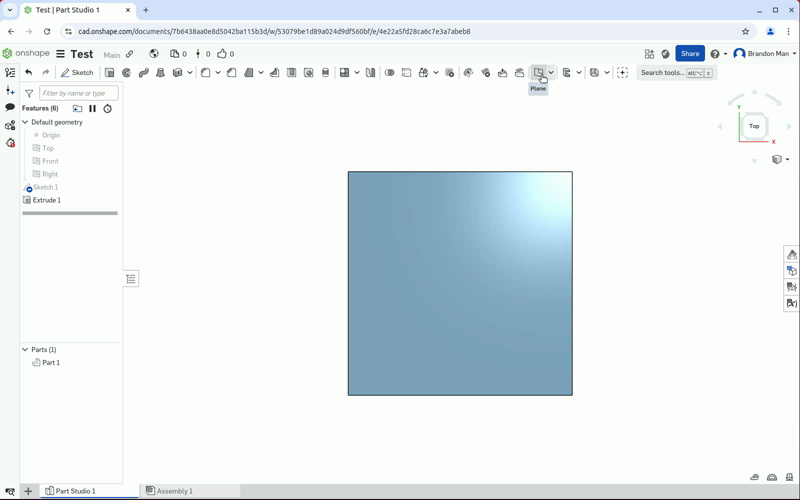
click(541, 75)
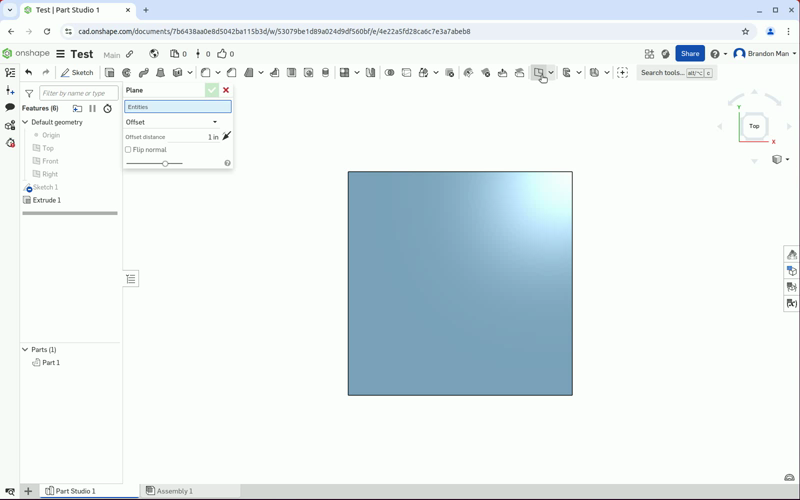
mouse_move(73, 150)
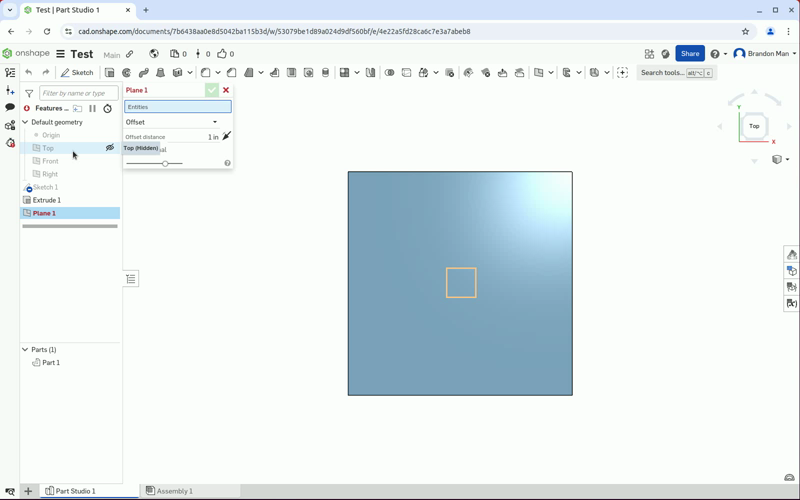
click(73, 150)
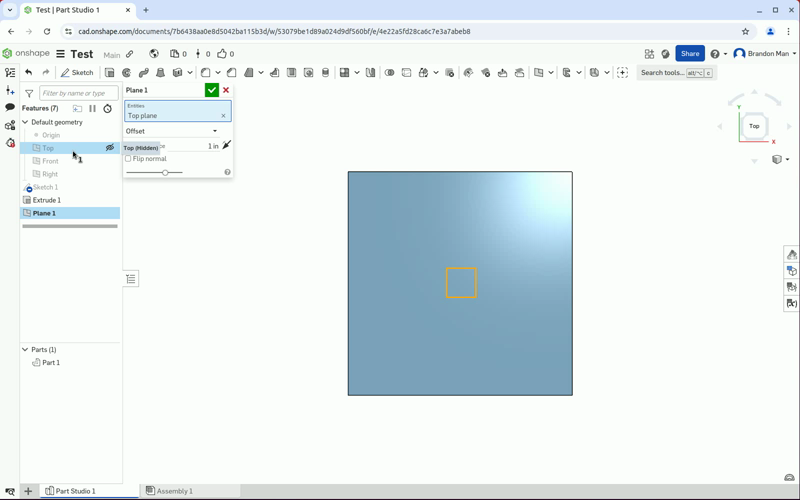
key(tab, 2)
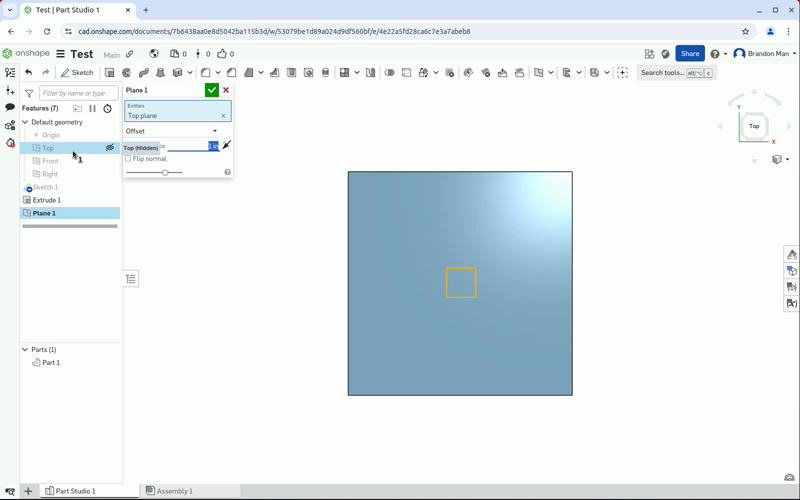
text(9.151)
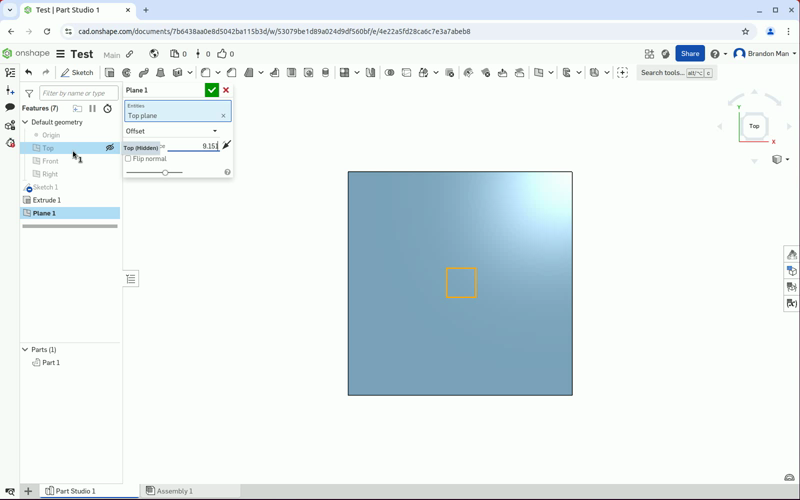
key(enter, 2)
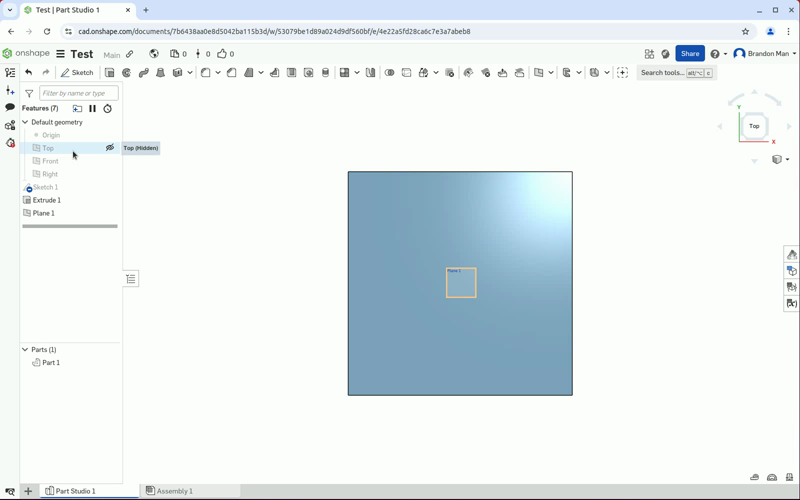
key(shift+s)
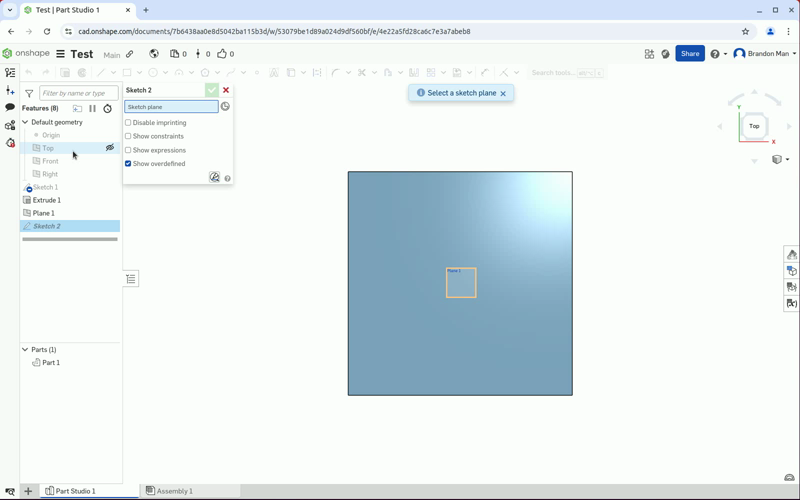
mouse_move(73, 215)
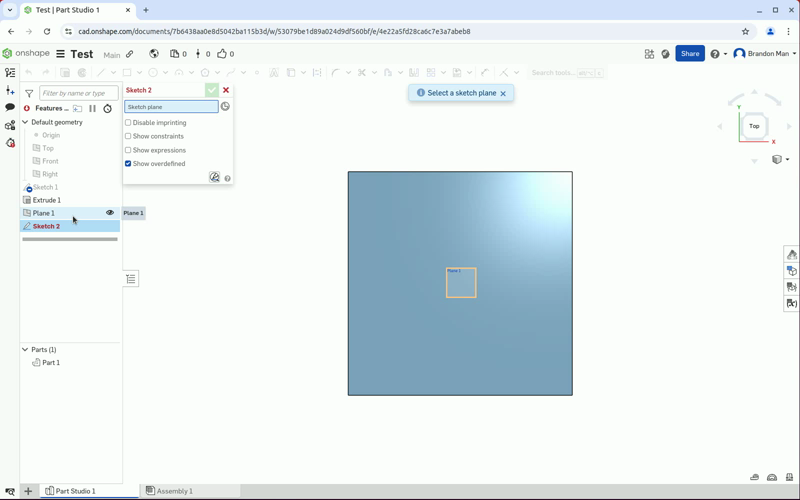
click(73, 215)
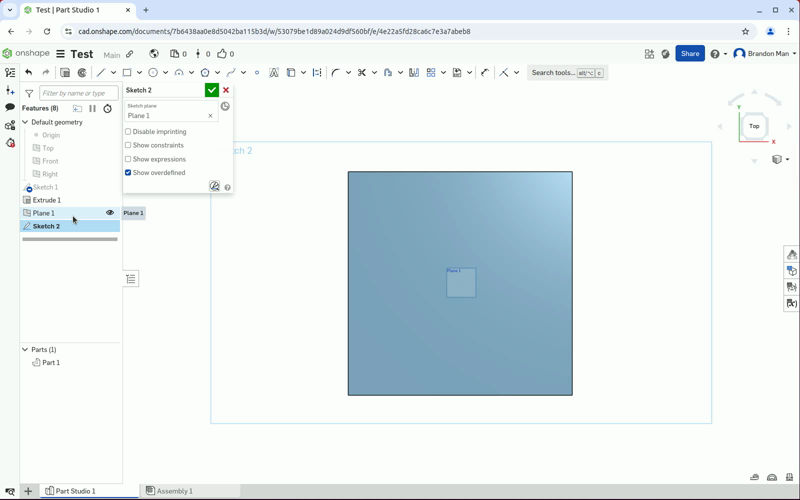
mouse_move(73, 352)
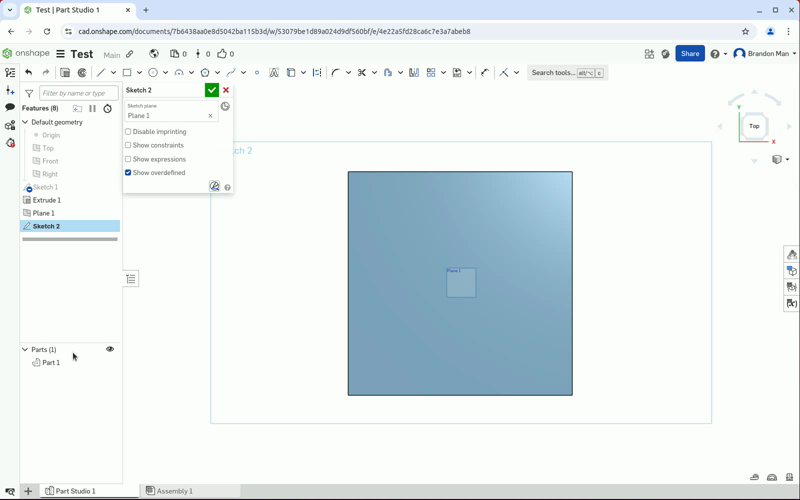
key(y)
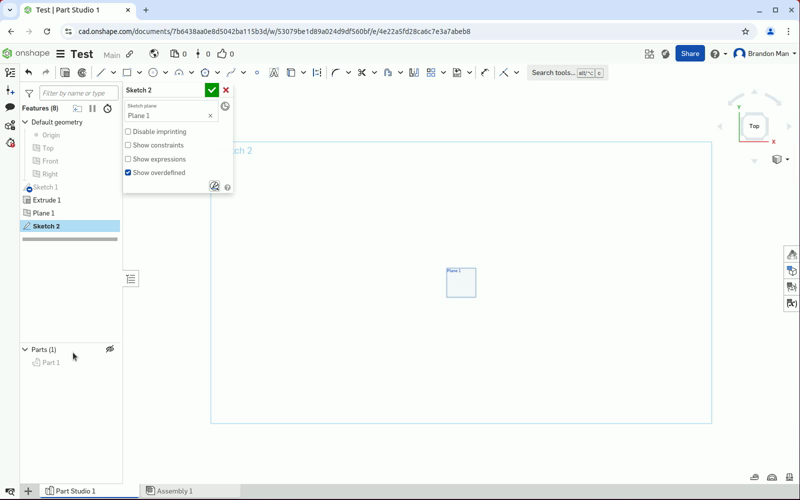
key(l)
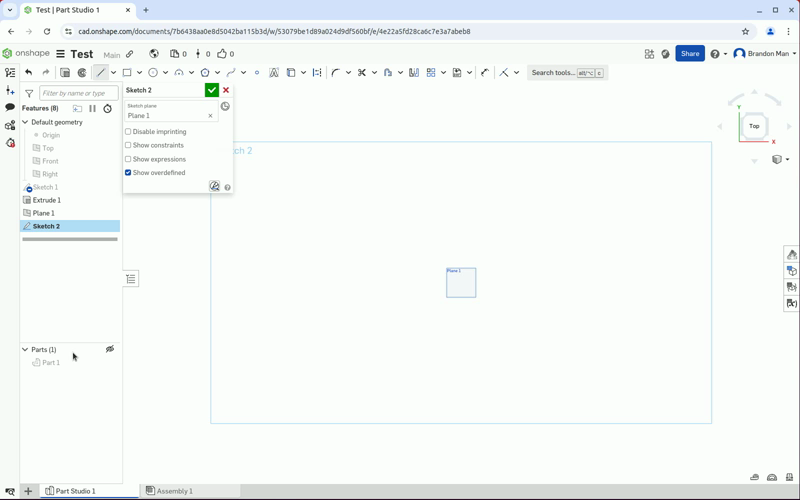
key_down(shift)
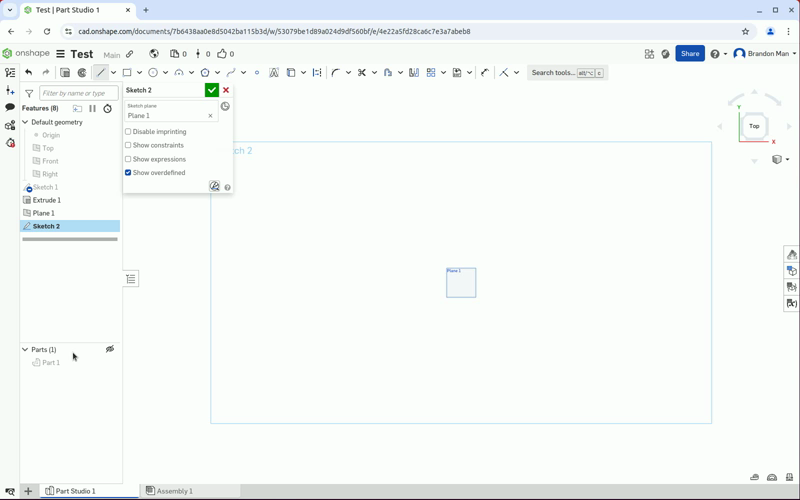
mouse_move(396, 322)
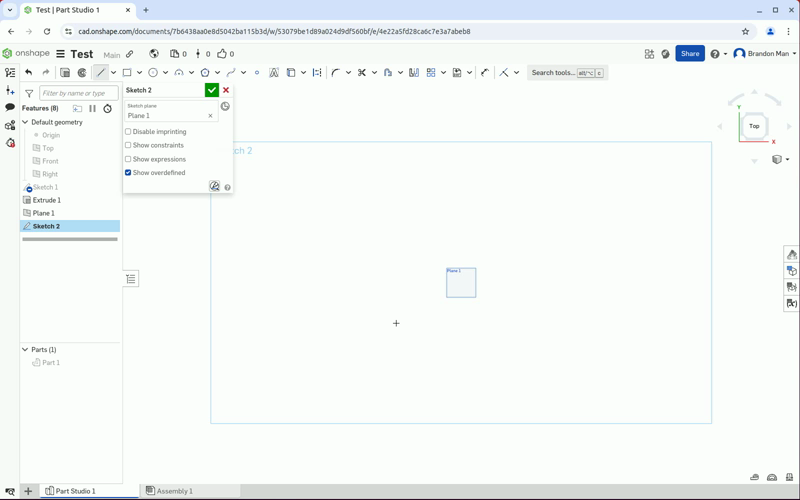
click(396, 322)
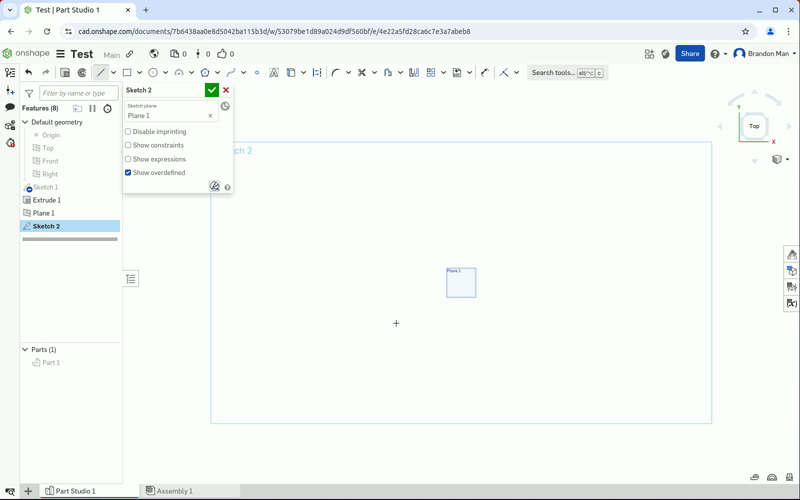
key_up(shift)
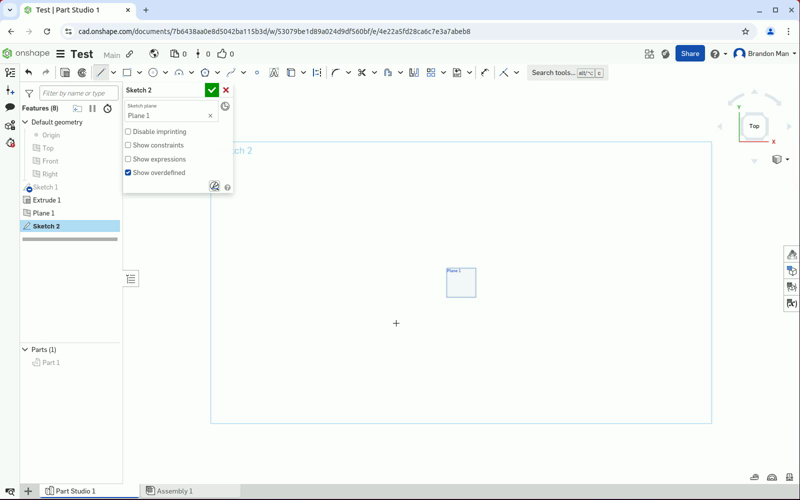
key_down(shift)
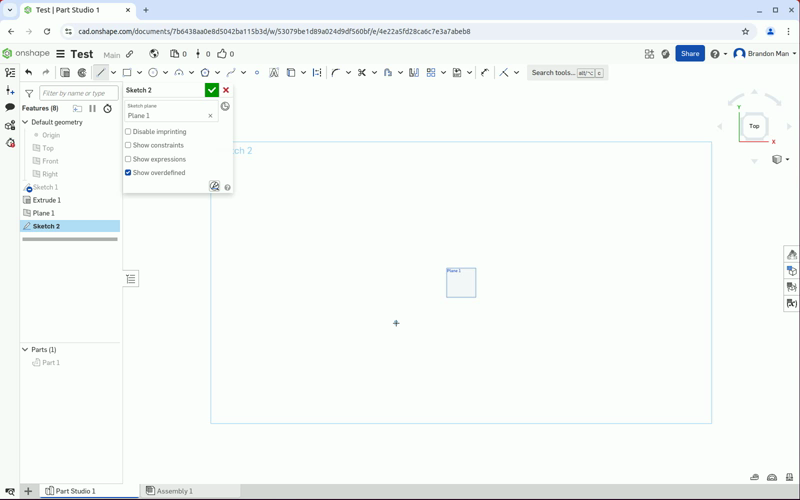
mouse_move(525, 322)
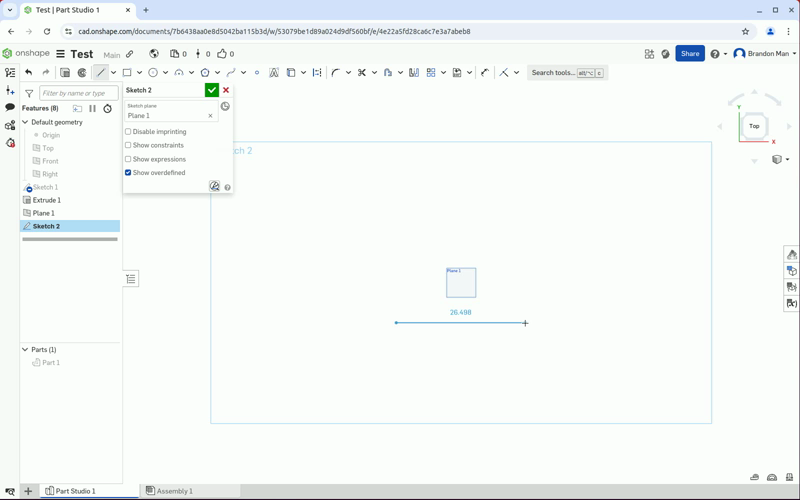
click(525, 322)
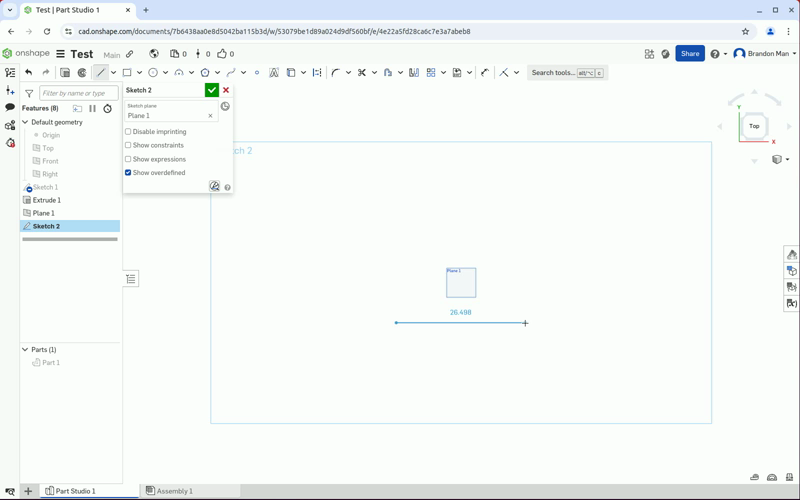
key_up(shift)
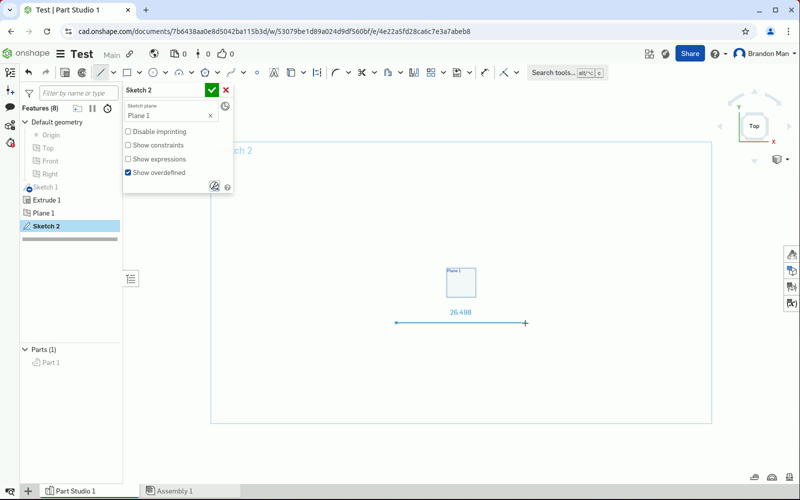
key_down(shift)
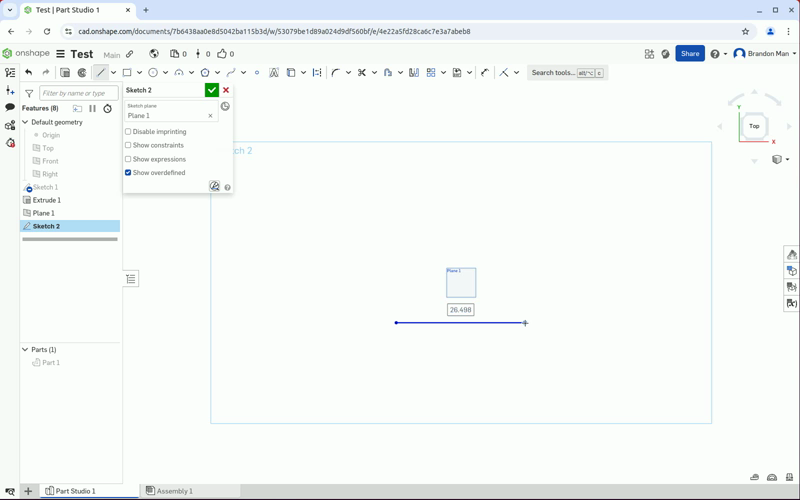
mouse_move(525, 244)
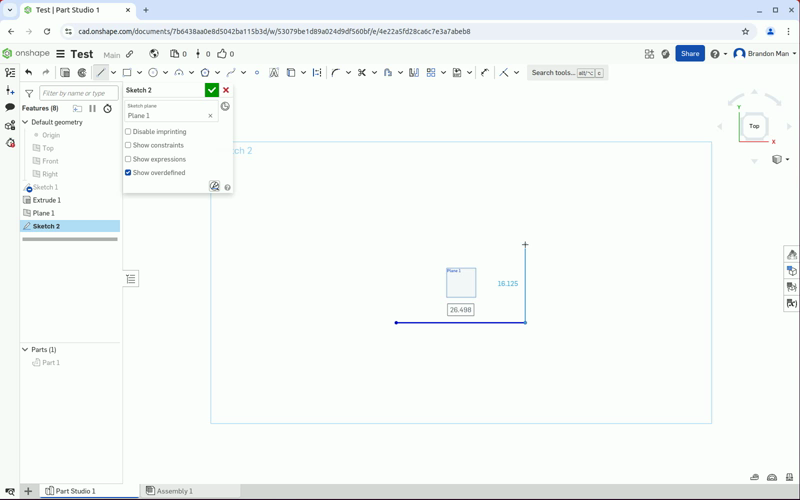
click(525, 244)
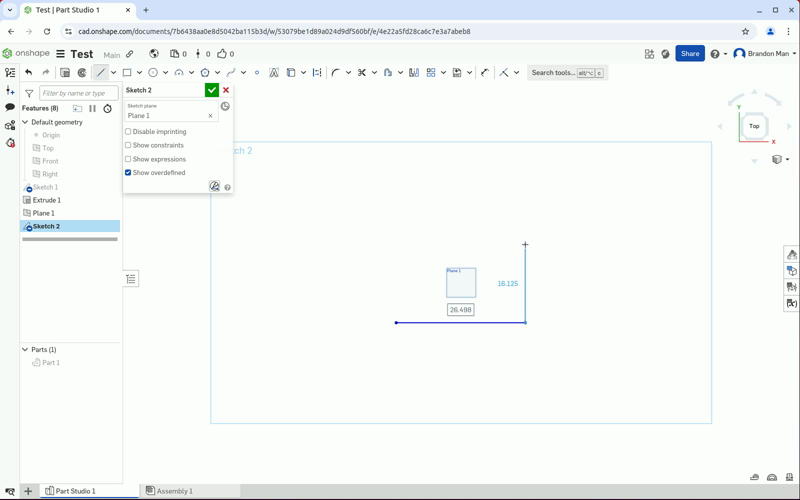
key_up(shift)
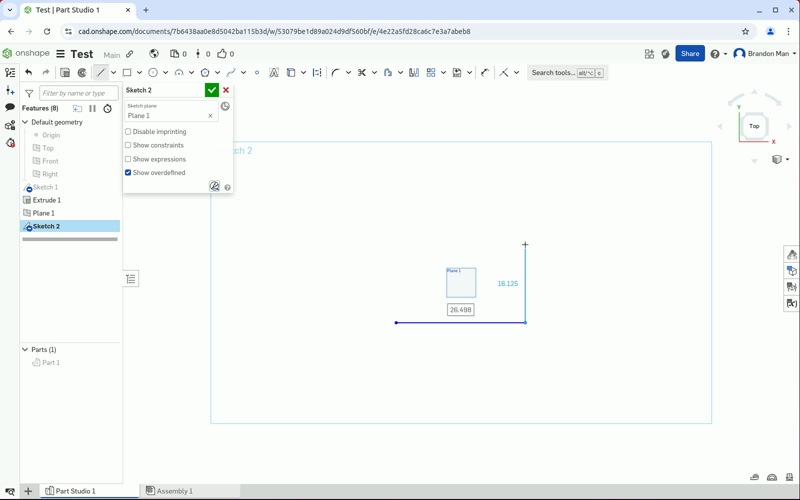
key_down(shift)
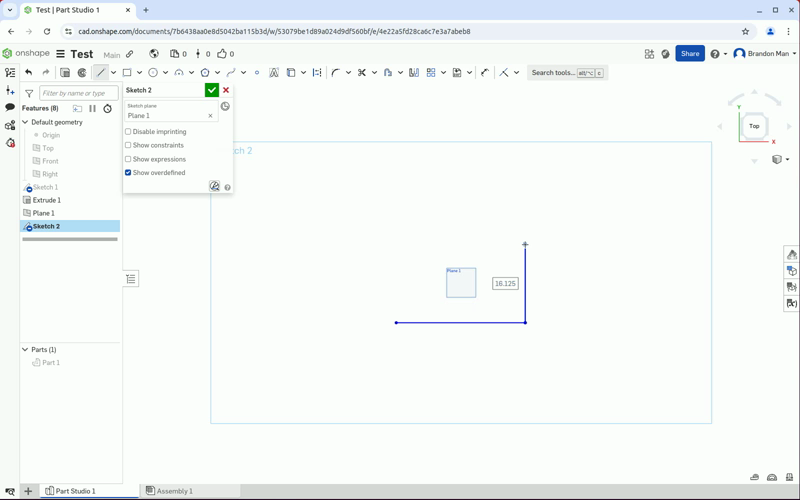
mouse_move(396, 244)
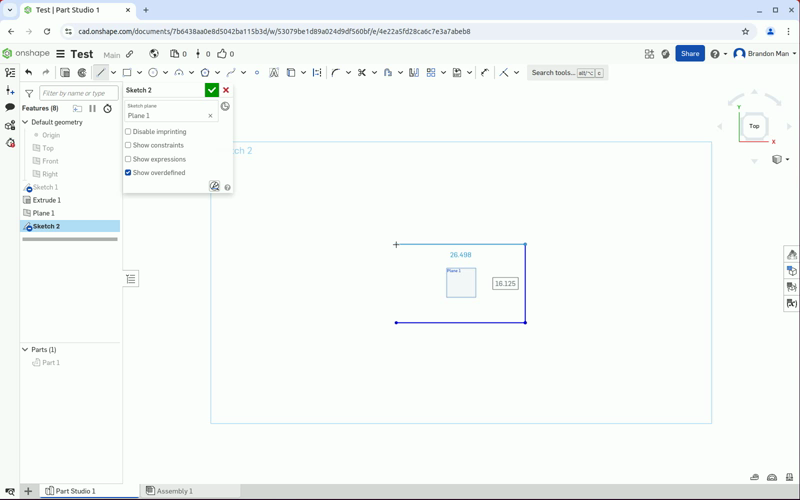
click(396, 244)
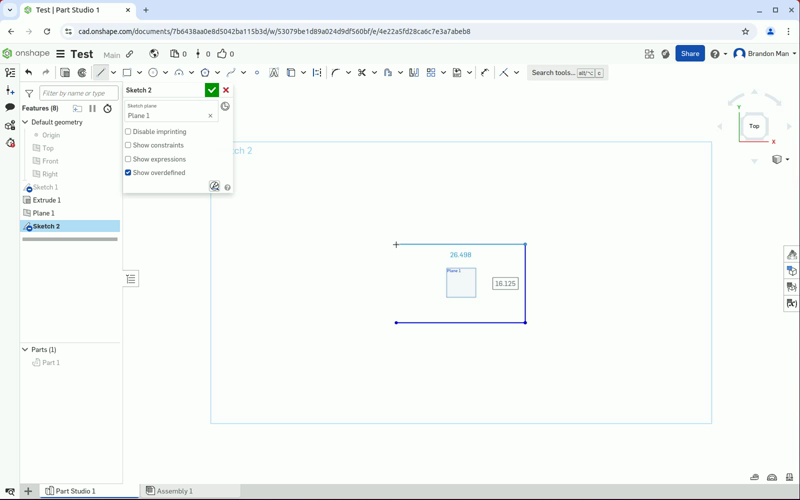
key_up(shift)
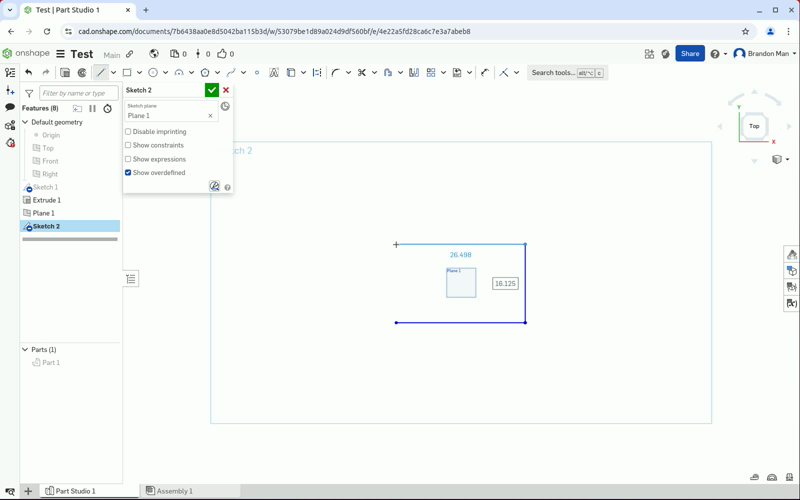
key_down(shift)
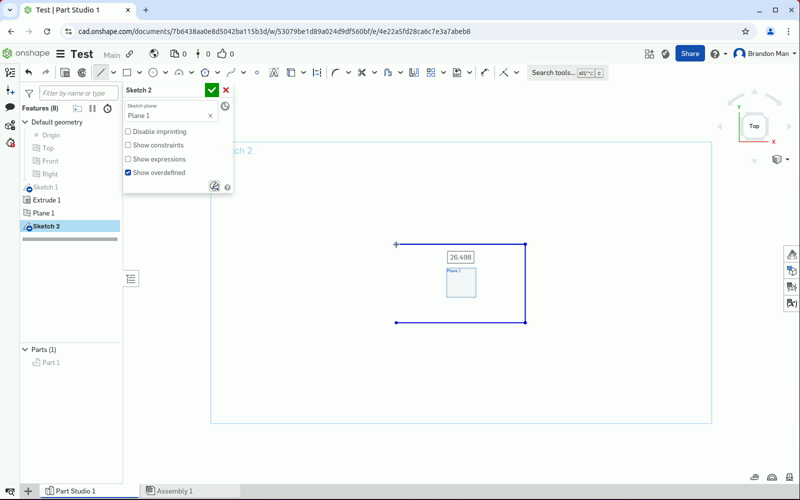
mouse_move(396, 322)
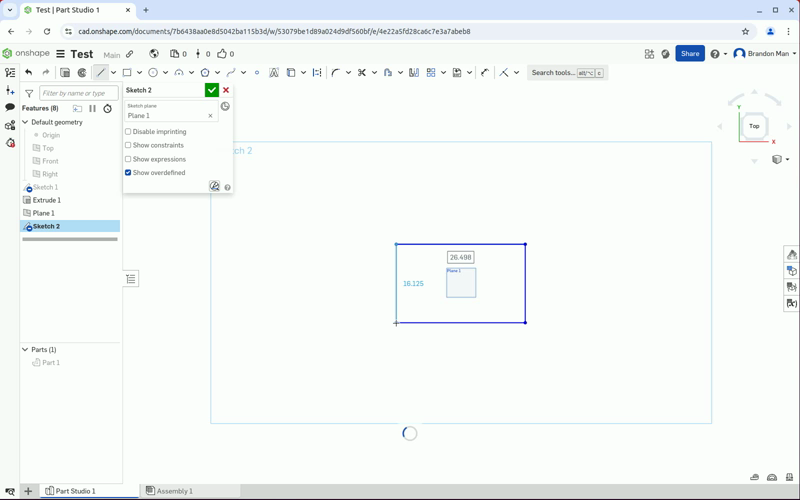
key_up(shift)
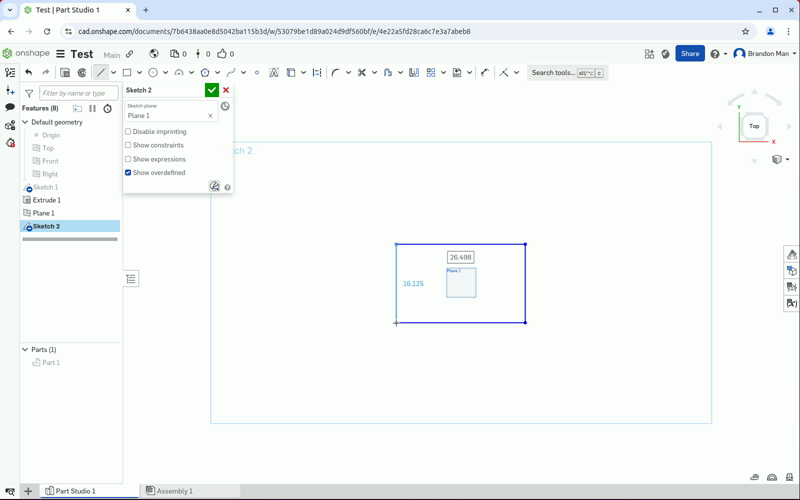
click(396, 322)
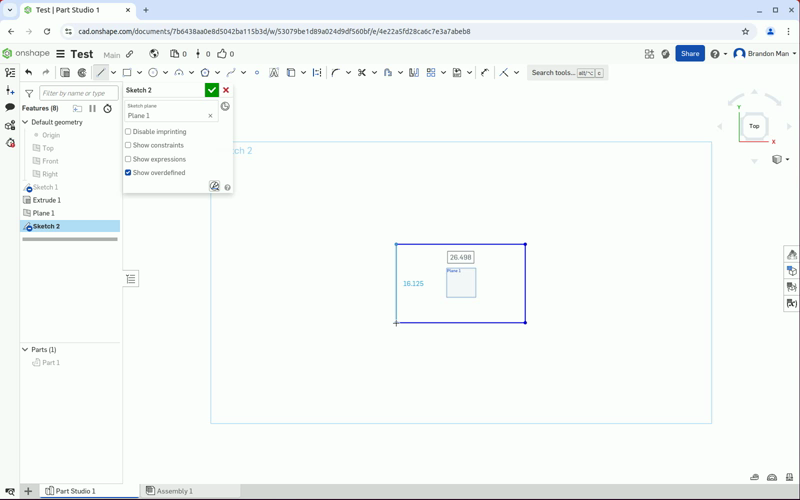
key(esc)
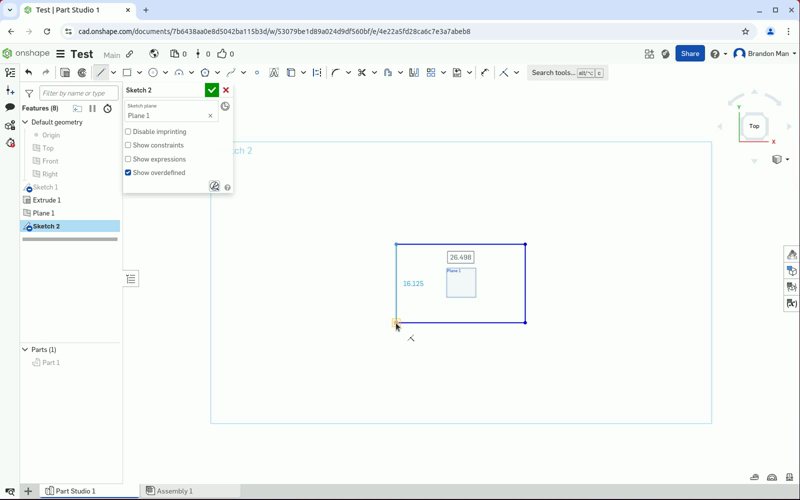
mouse_move(497, 268)
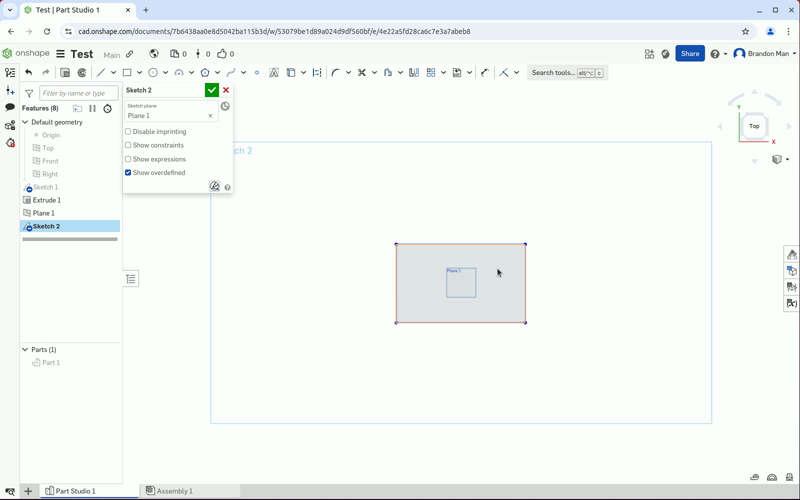
click(497, 268)
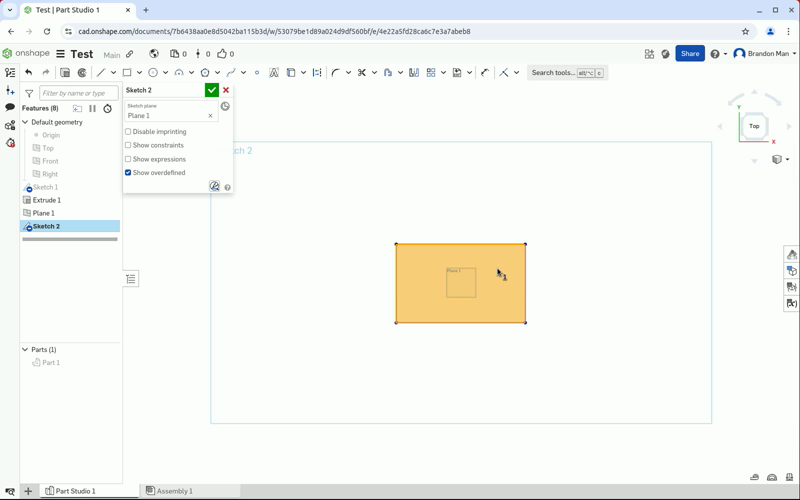
mouse_move(73, 352)
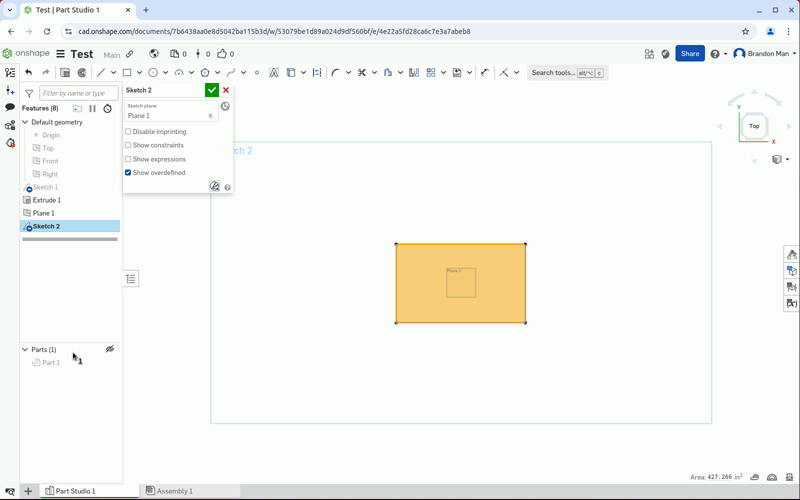
key(shift+y)
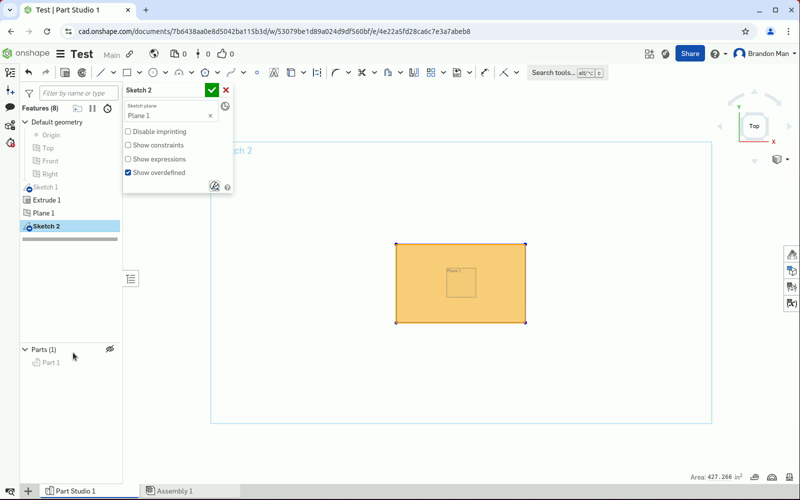
key(shift+e)
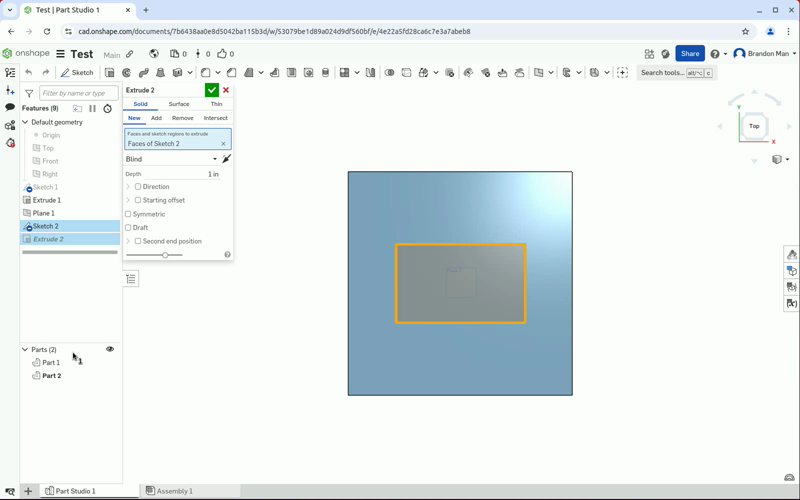
mouse_move(143, 106)
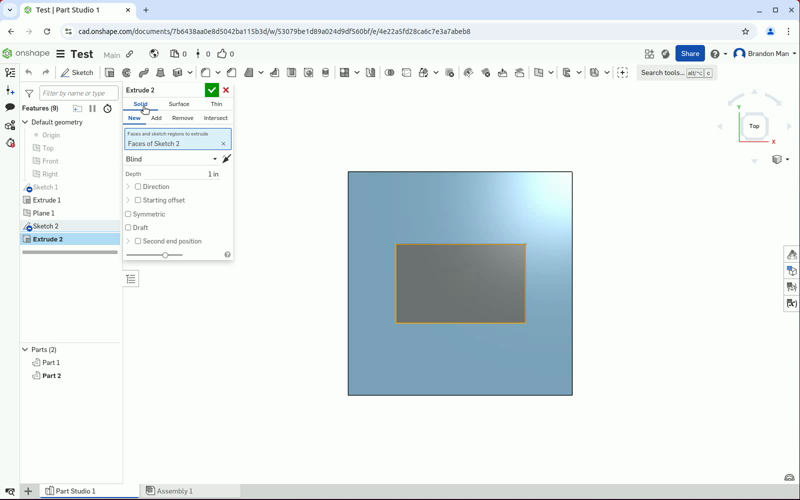
click(143, 106)
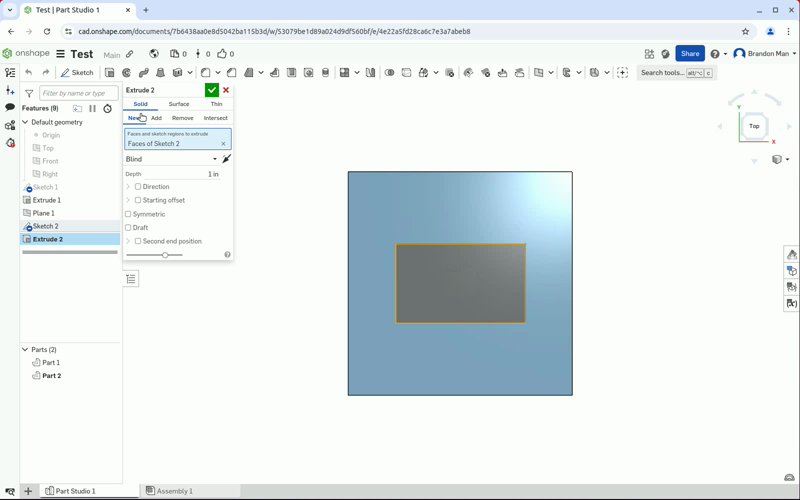
mouse_move(137, 120)
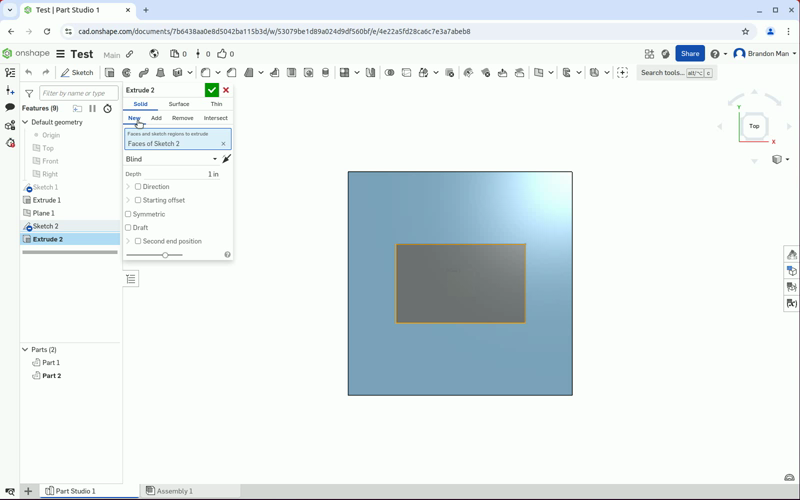
click(137, 120)
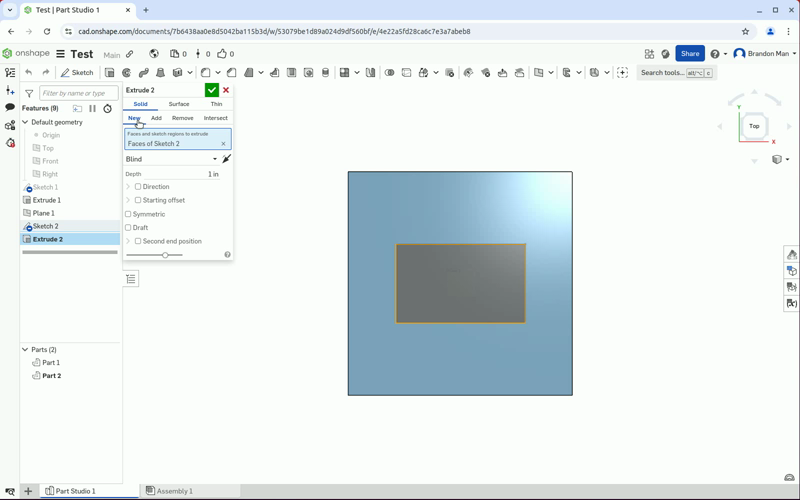
key(tab, 4)
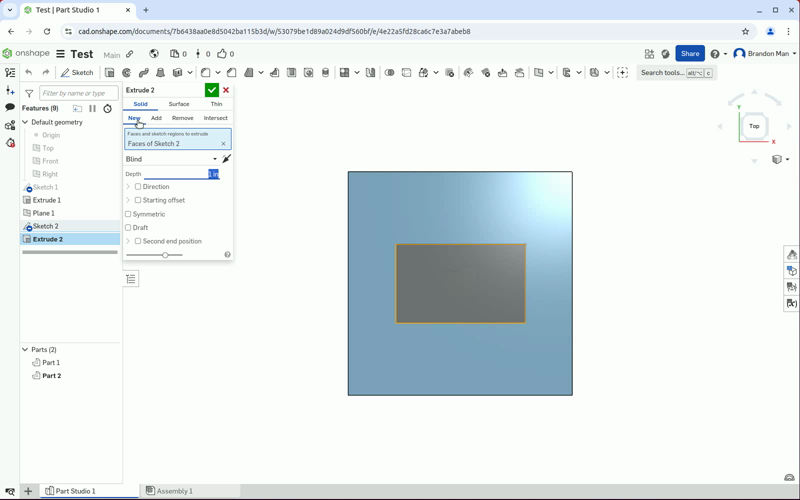
text(11.073)
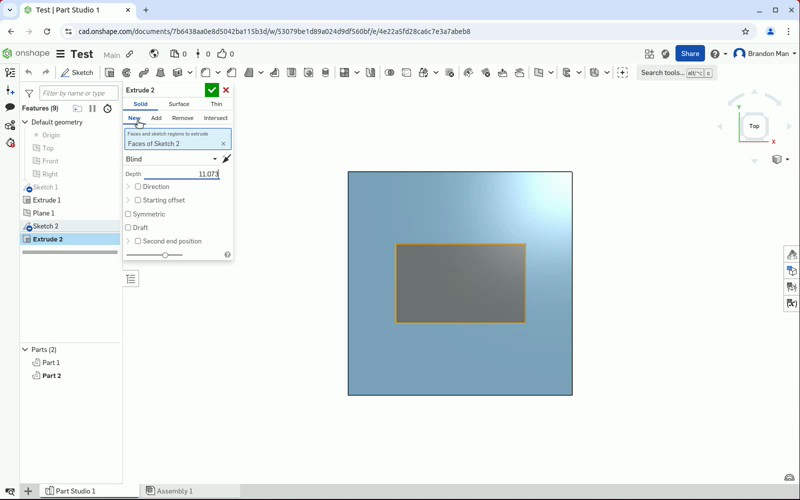
key(enter)
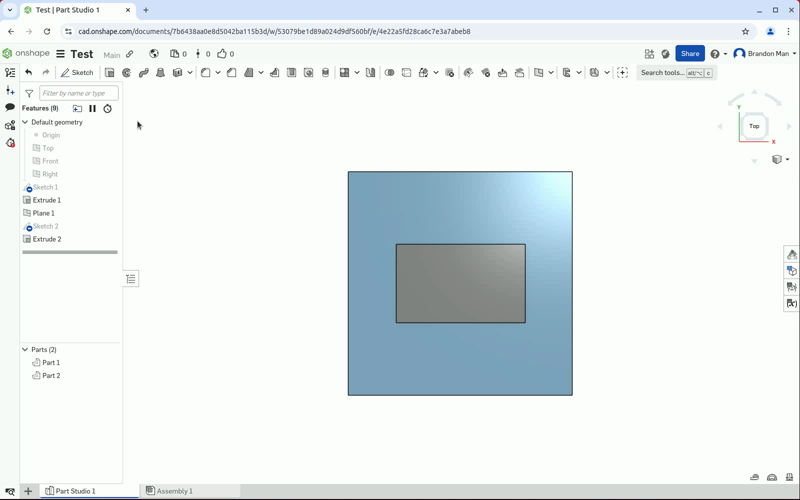
key(shift+h)
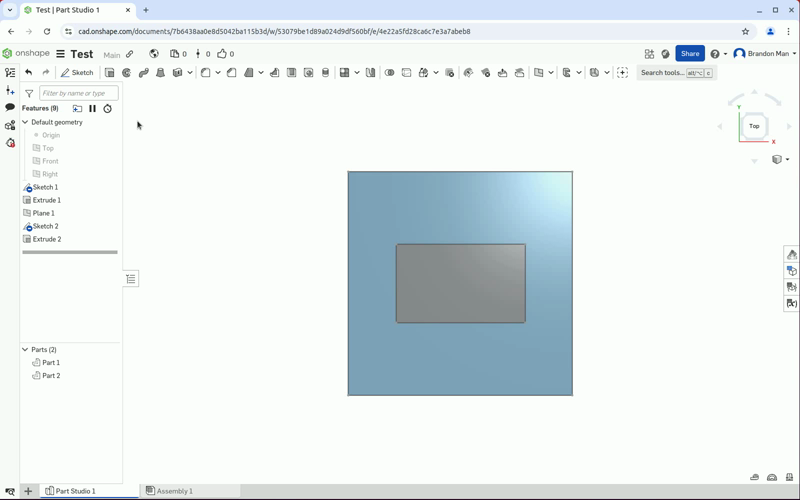
key(shift+h)
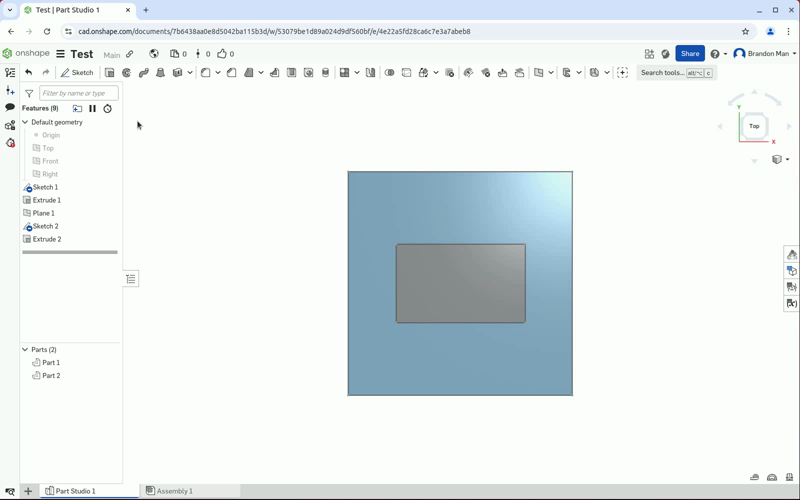
key(shift+7)
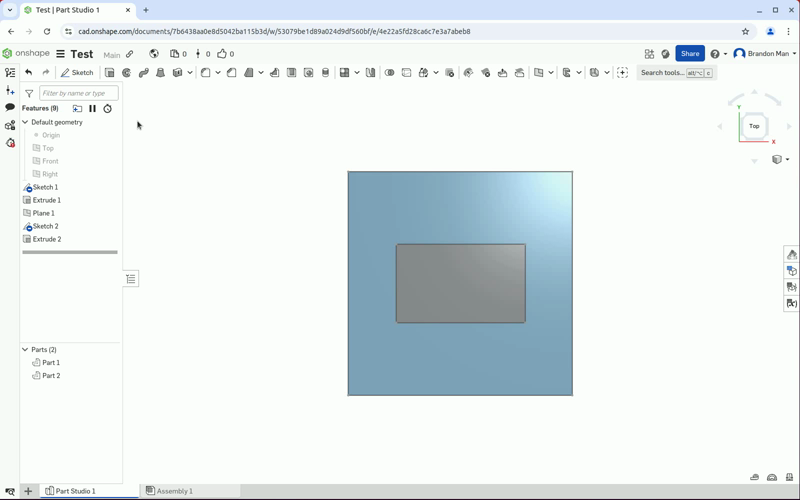
key(up, 3)
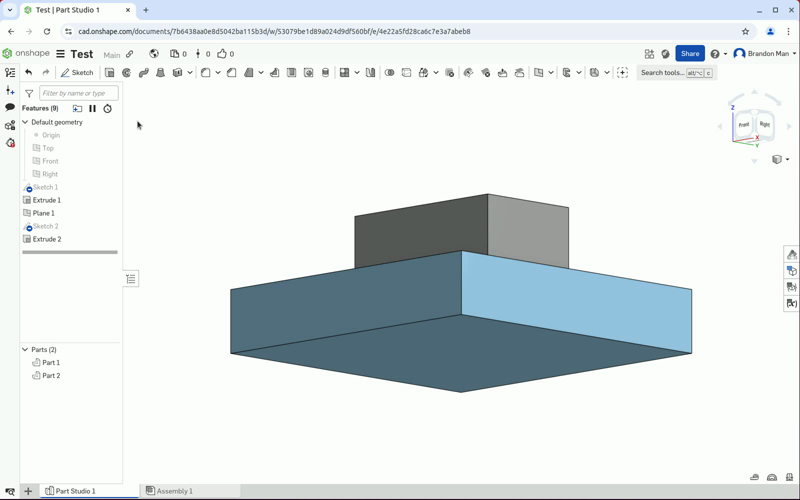
key(left, 3)
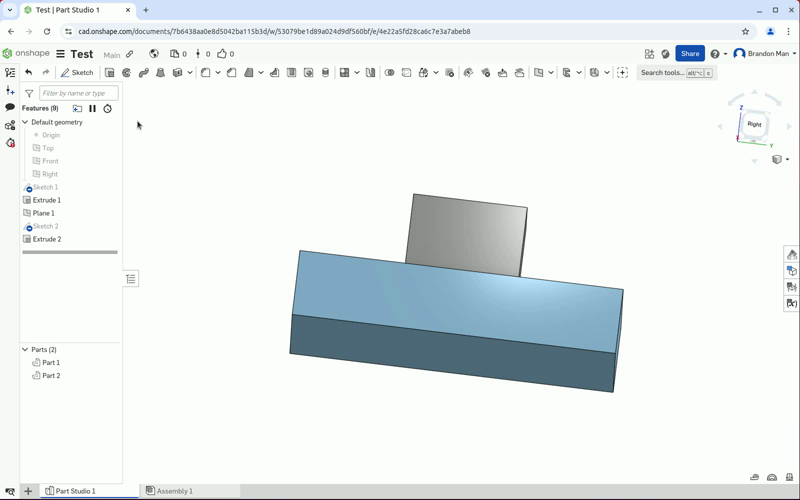
key(right, 3)
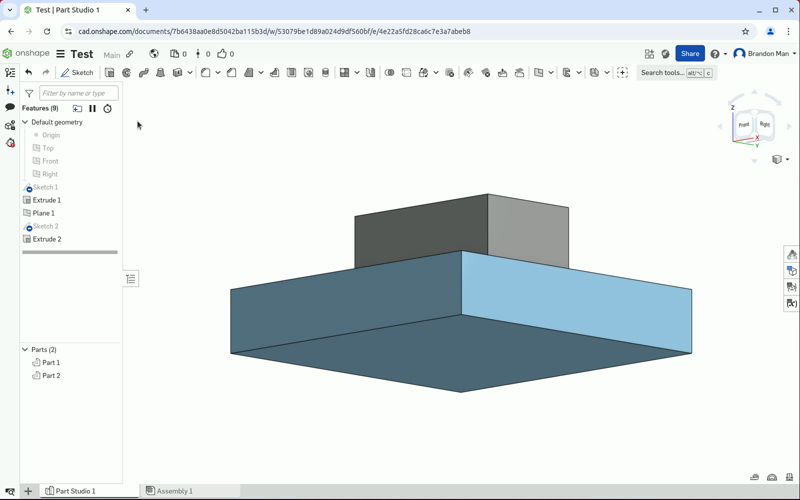
key(down, 3)
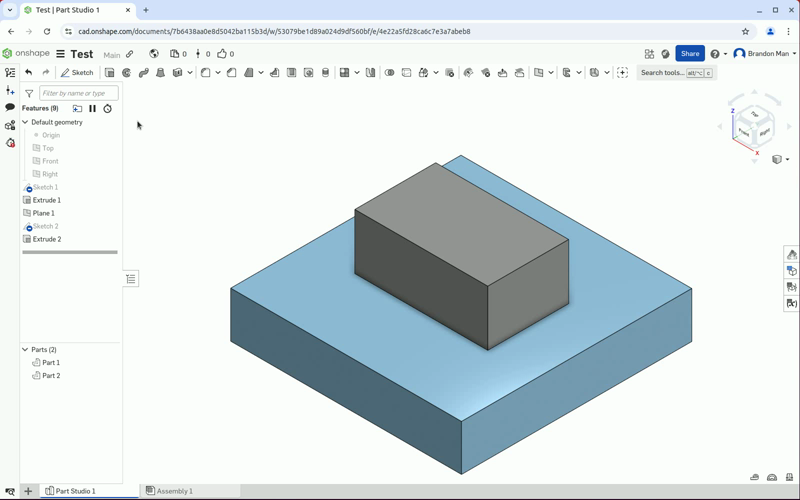
mouse_move(73, 189)
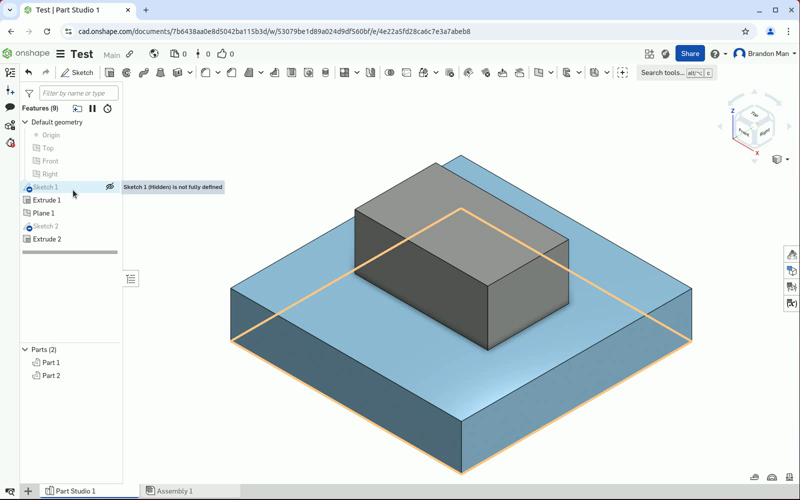
click(73, 189)